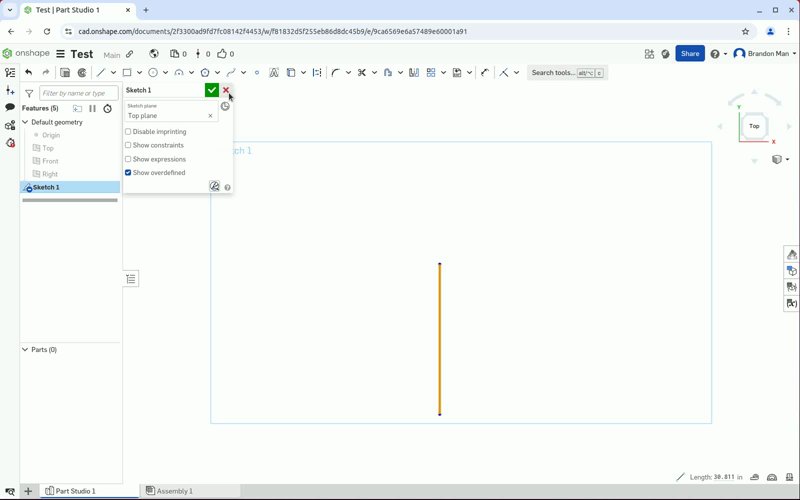
key(shift+h)
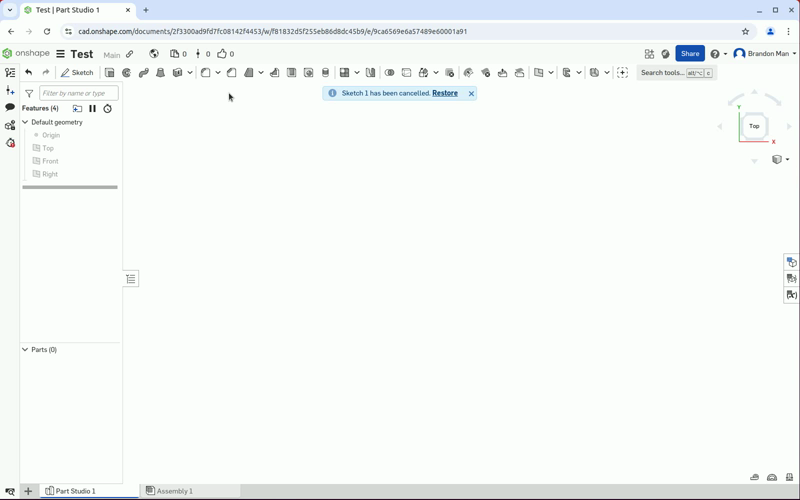
mouse_move(73, 352)
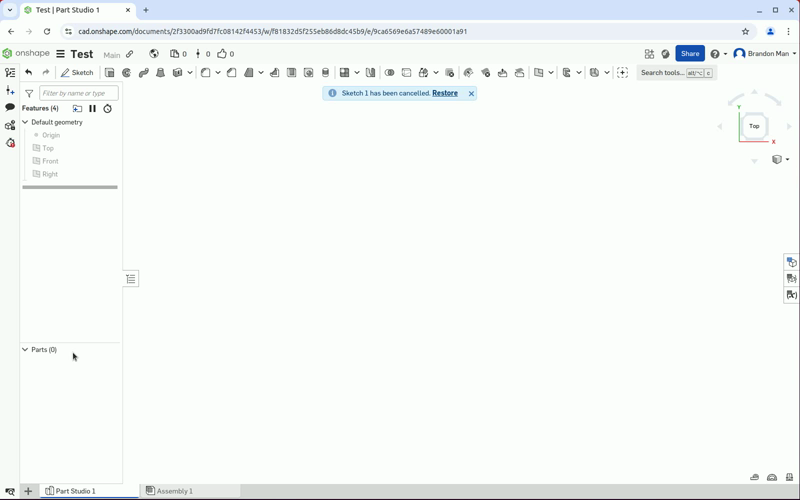
key(y)
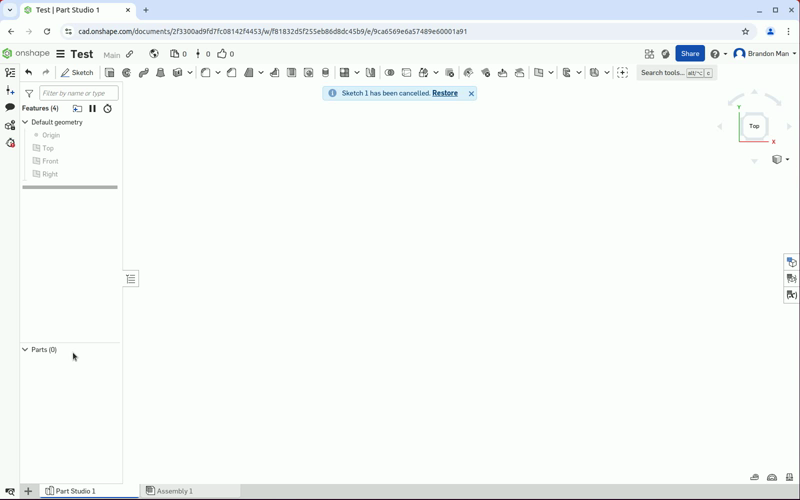
key(shift+p)
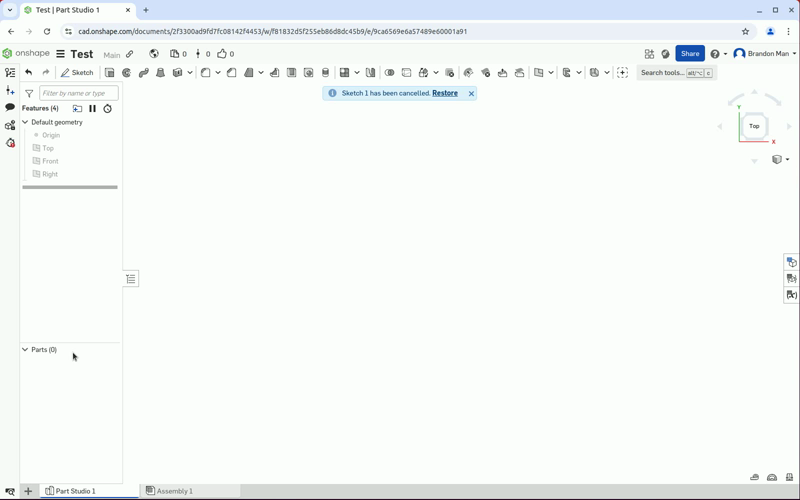
key(space)
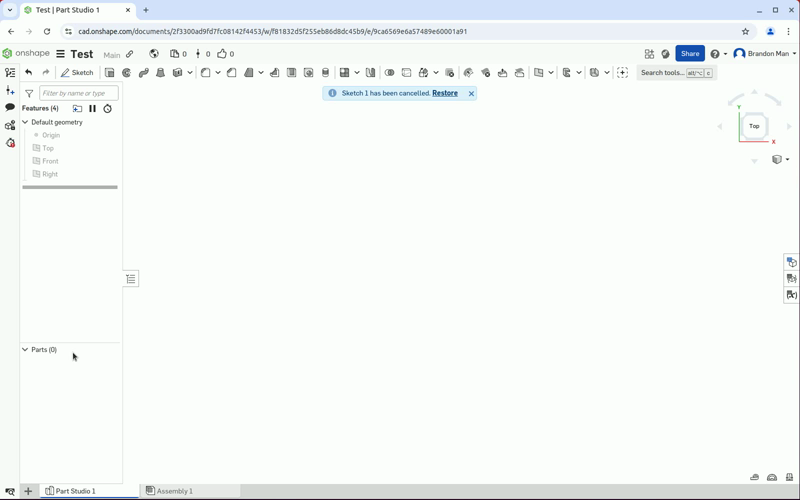
key_down(shift)
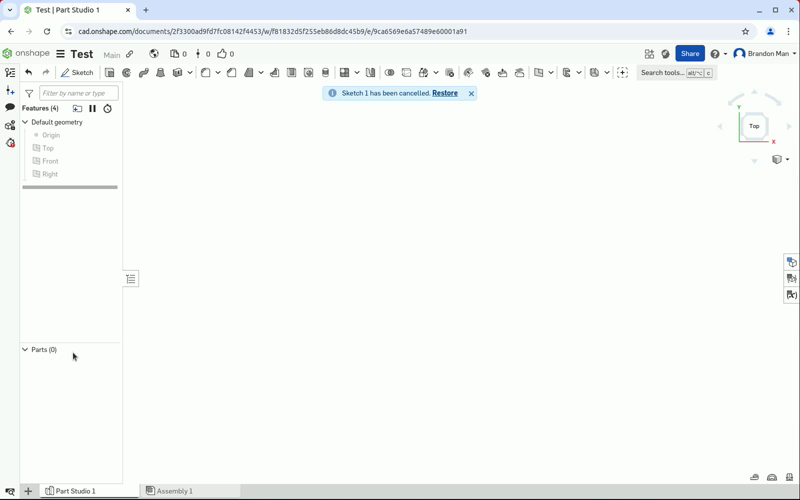
key(up)
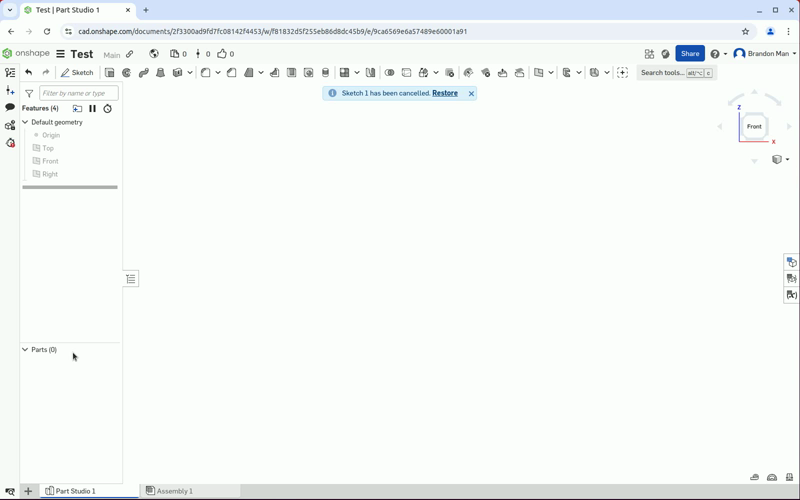
key_up(shift)
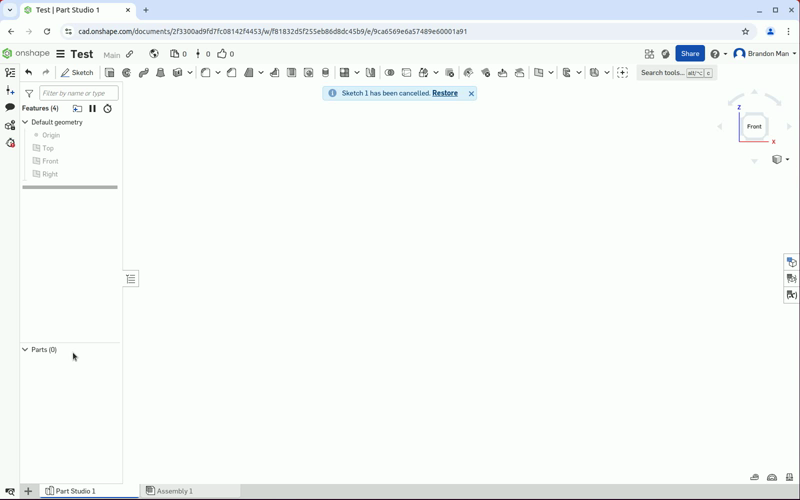
mouse_move(73, 352)
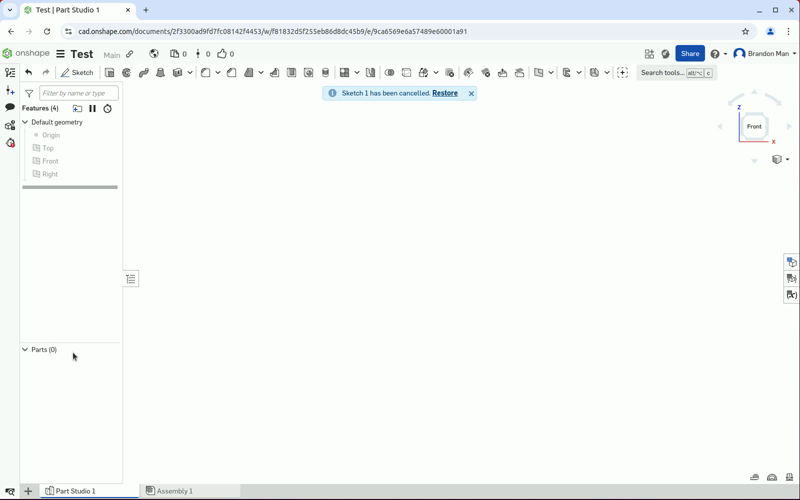
key(shift+y)
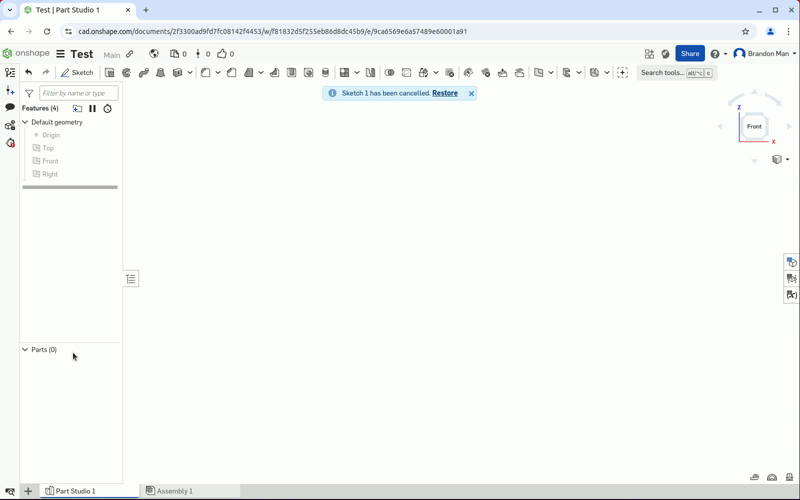
key(shift+s)
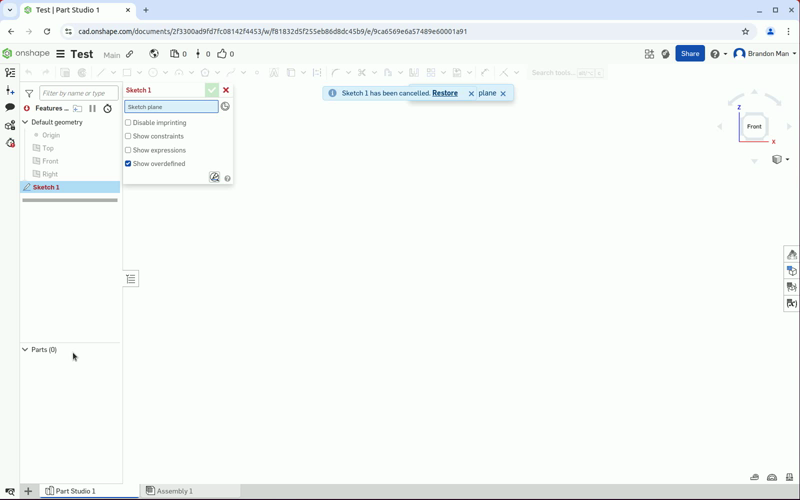
mouse_move(73, 163)
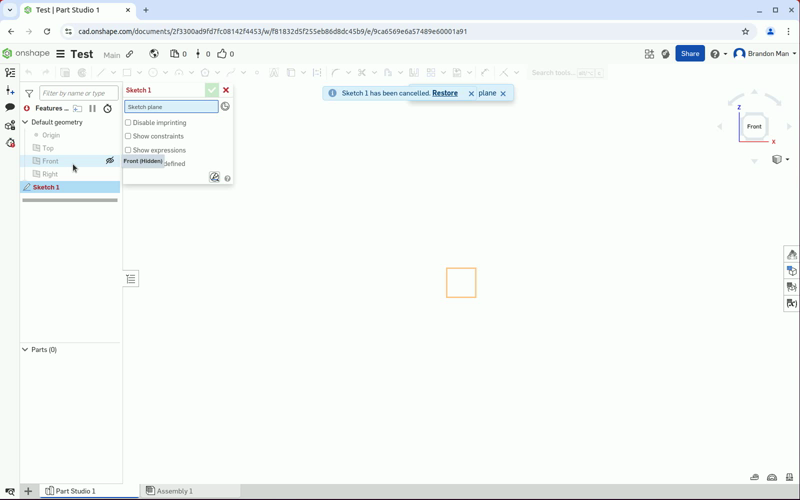
click(73, 163)
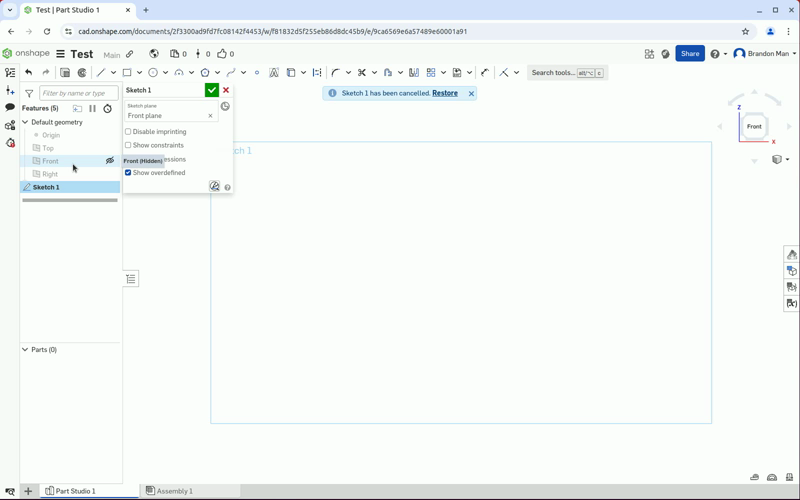
mouse_move(73, 352)
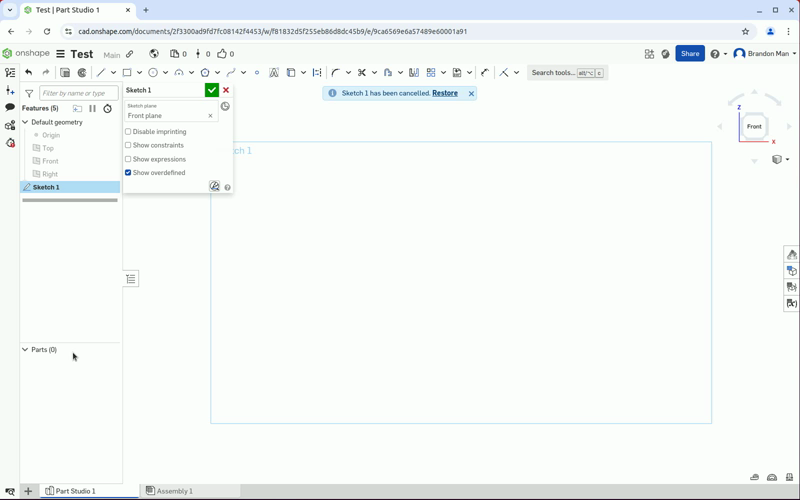
key(y)
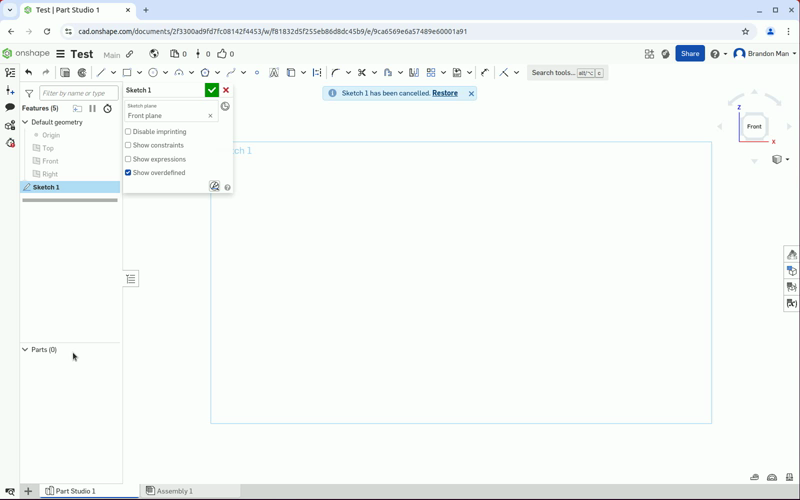
key(c)
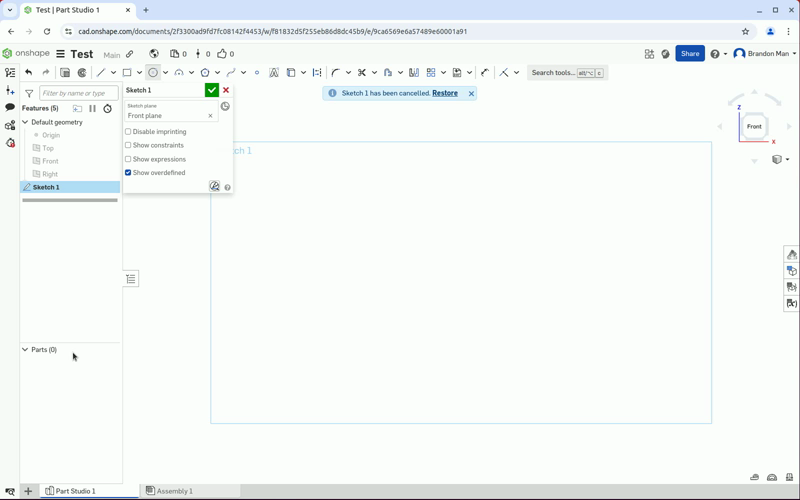
key_down(shift)
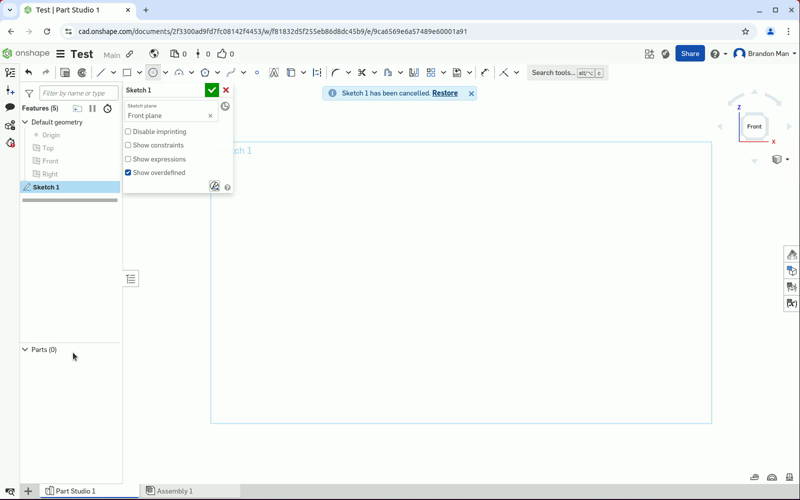
mouse_move(460, 339)
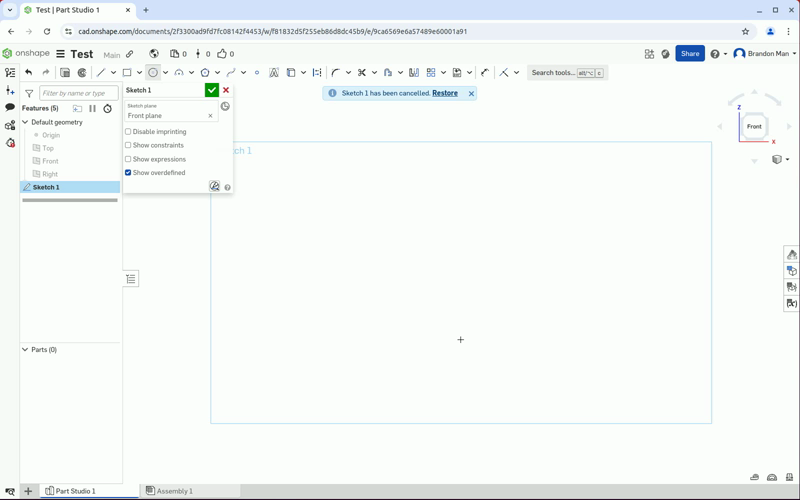
click(460, 339)
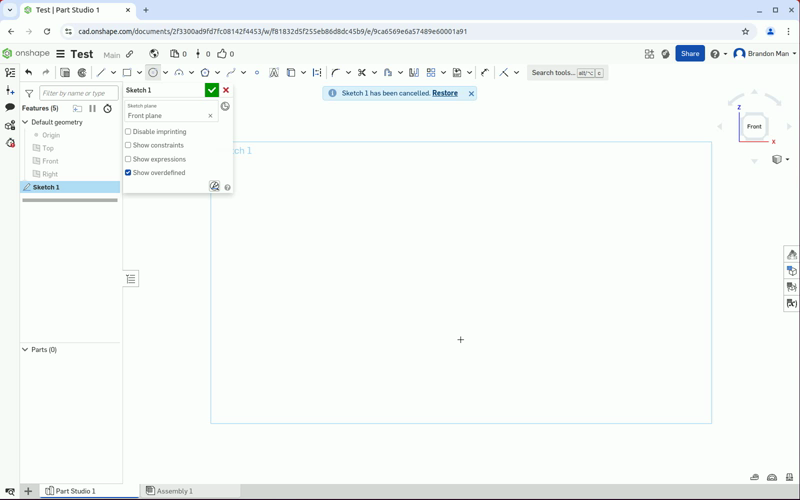
key_up(shift)
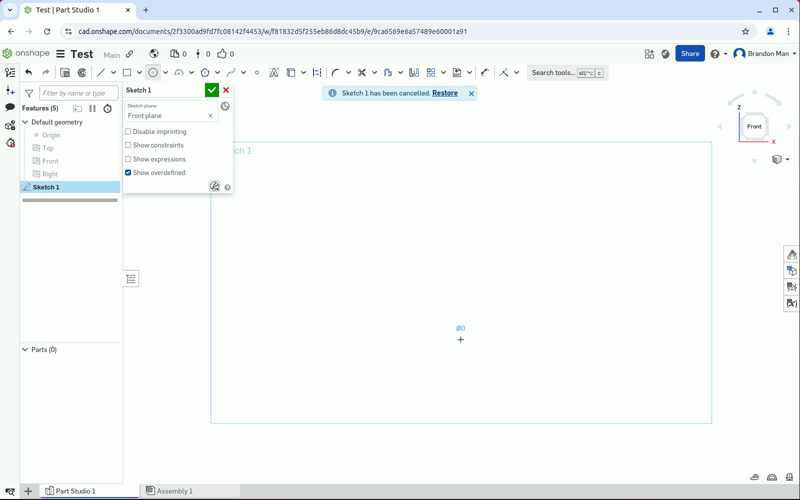
mouse_move(479, 339)
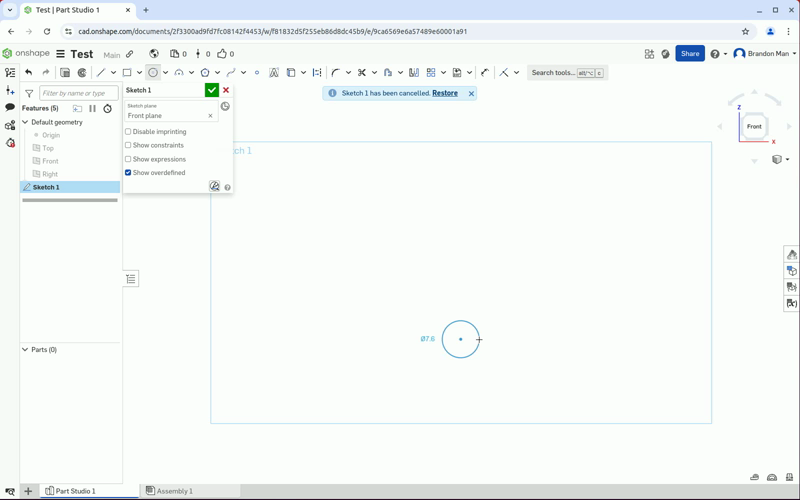
click(479, 339)
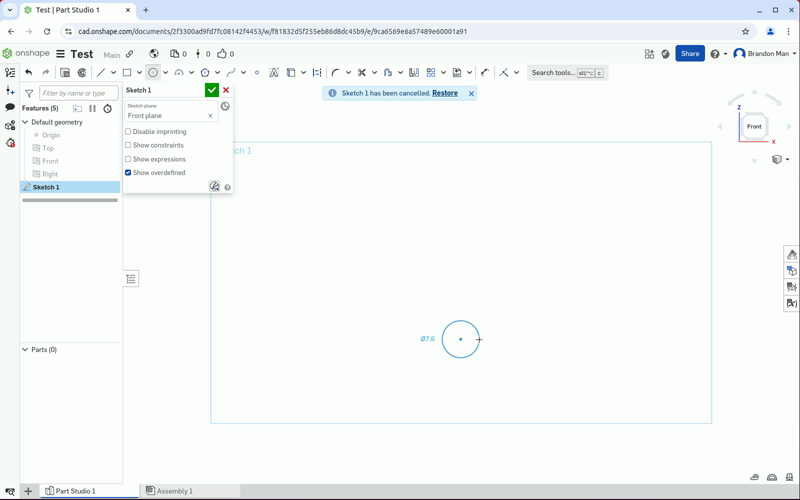
key(esc)
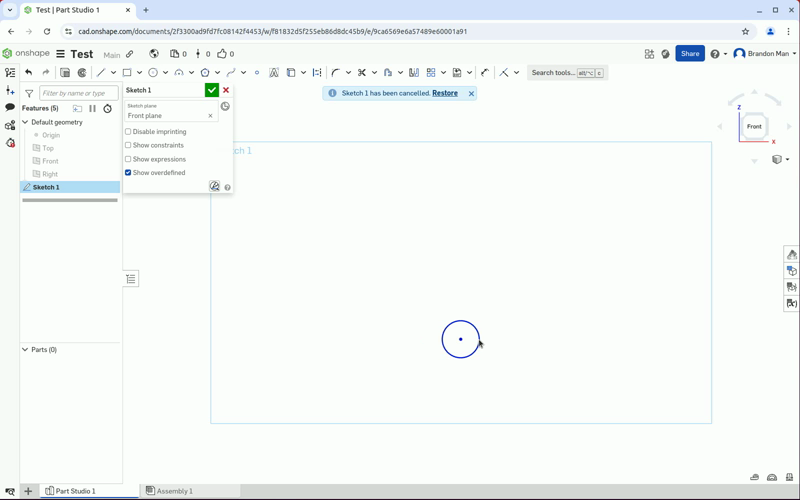
mouse_move(469, 347)
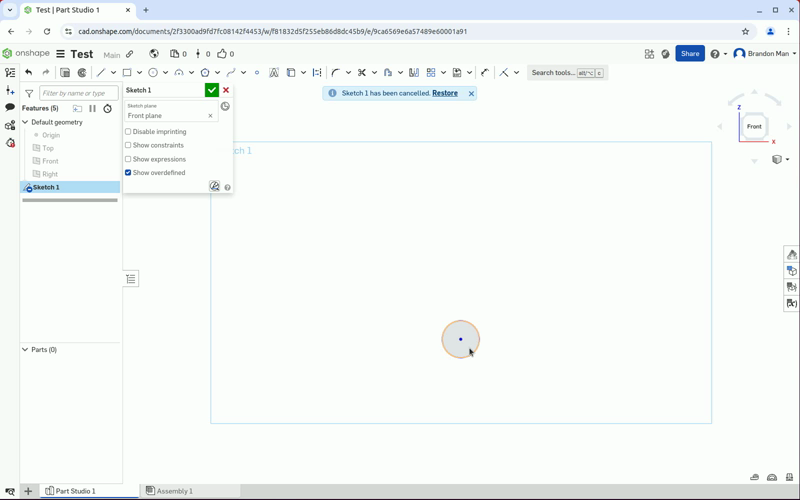
scroll(6)
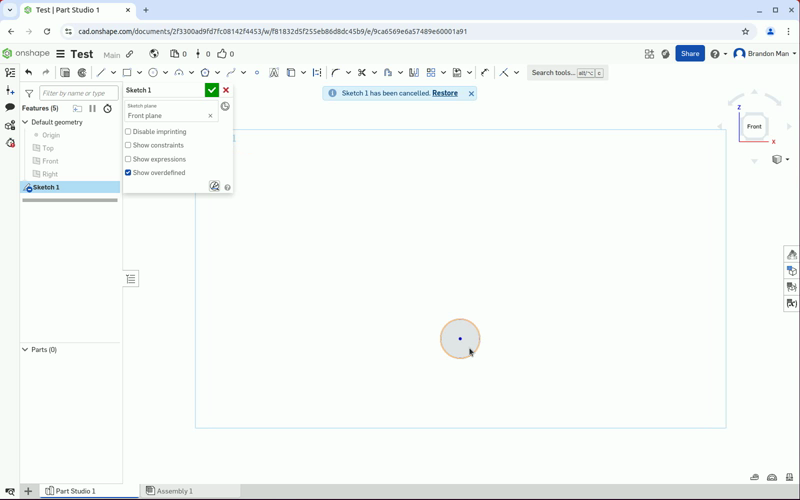
scroll(6)
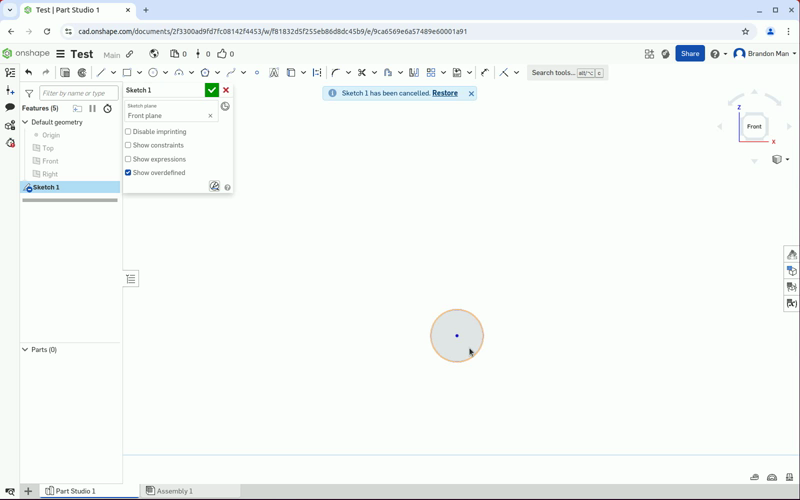
scroll(6)
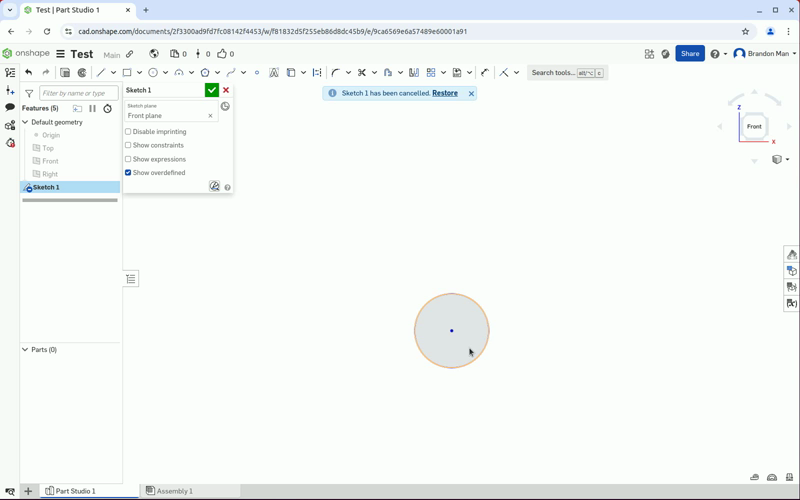
scroll(6)
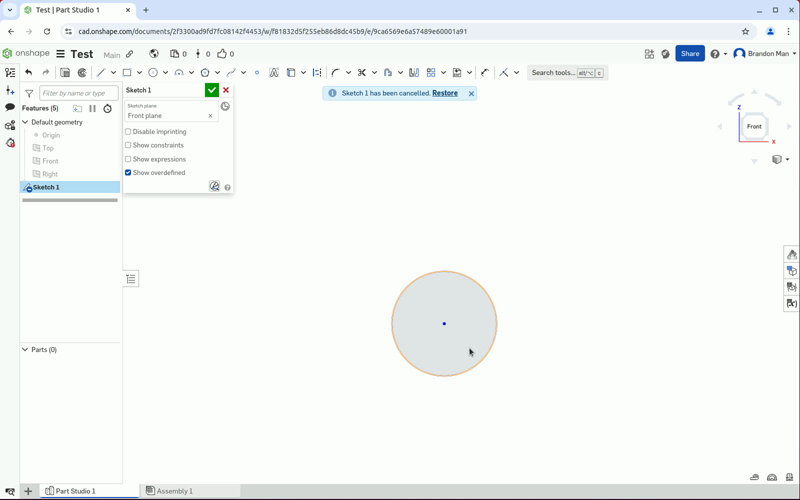
scroll(6)
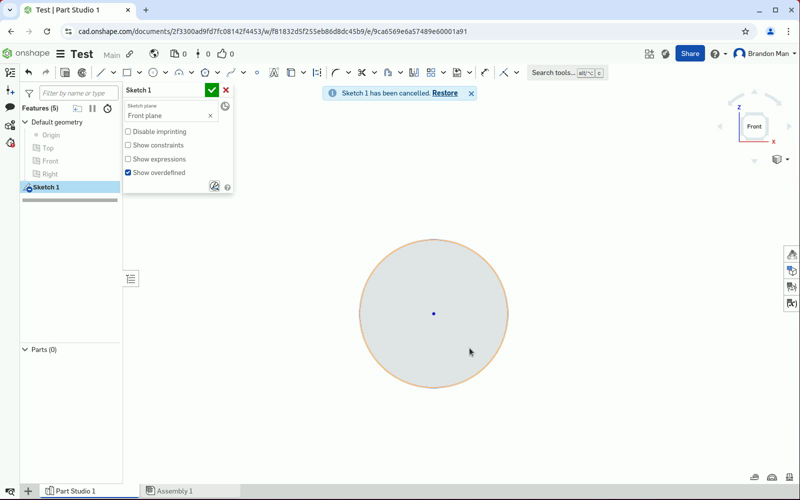
scroll(6)
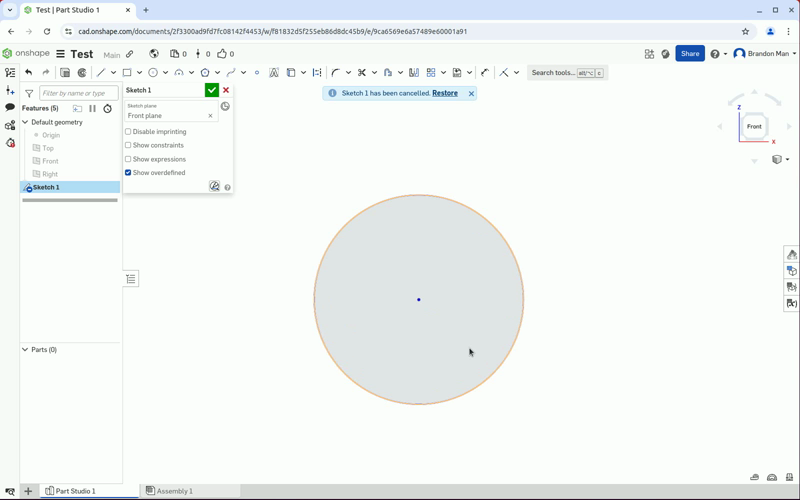
scroll(6)
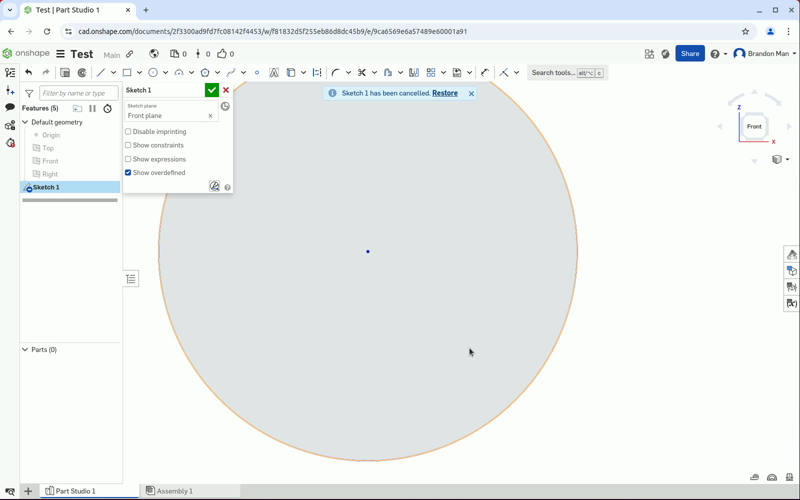
click(469, 347)
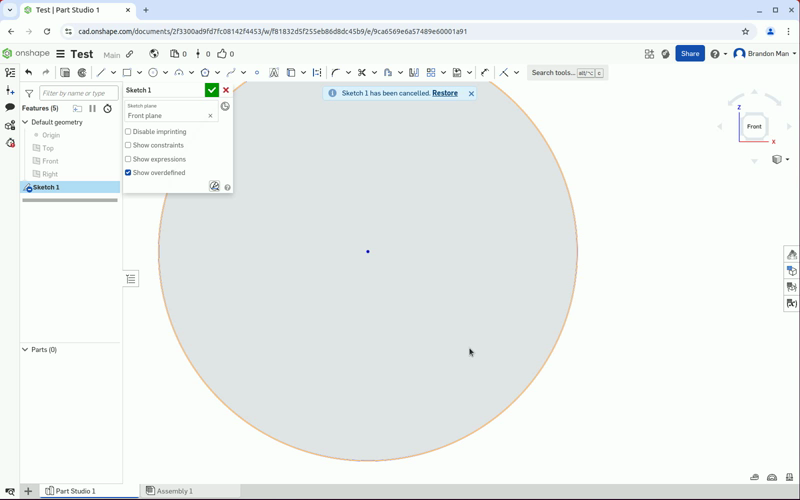
scroll(-6)
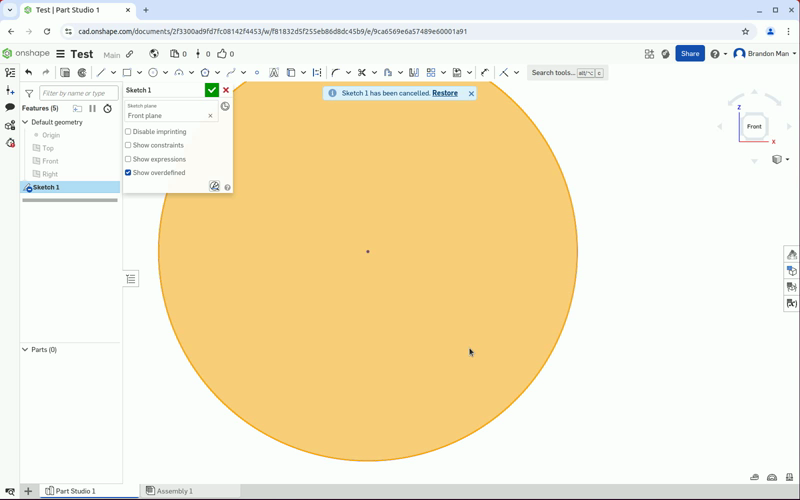
scroll(-6)
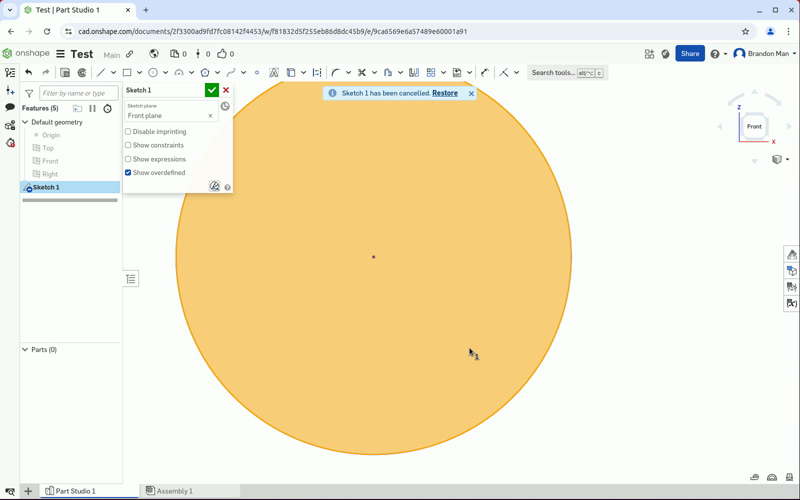
scroll(-6)
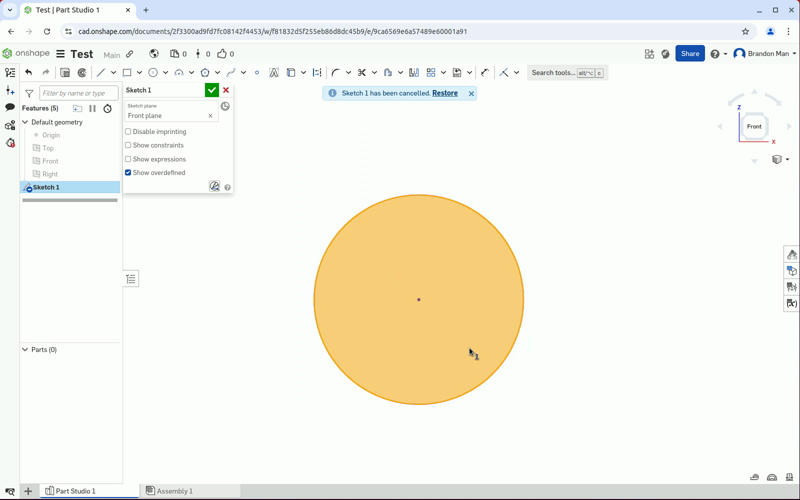
scroll(-6)
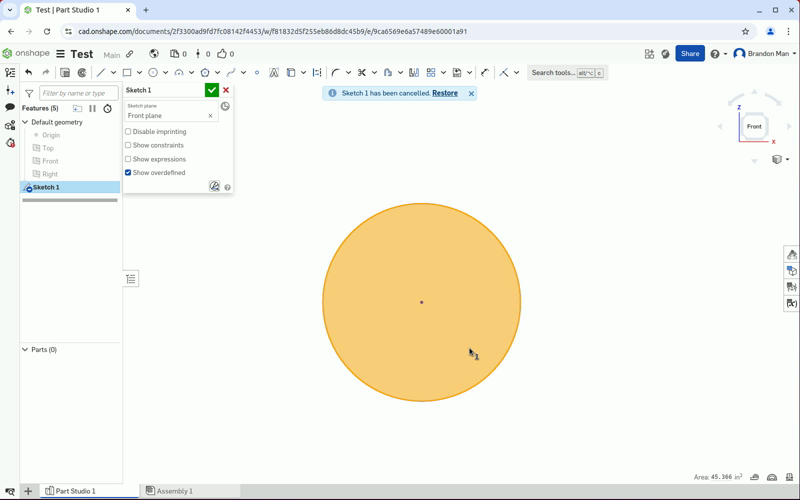
scroll(-6)
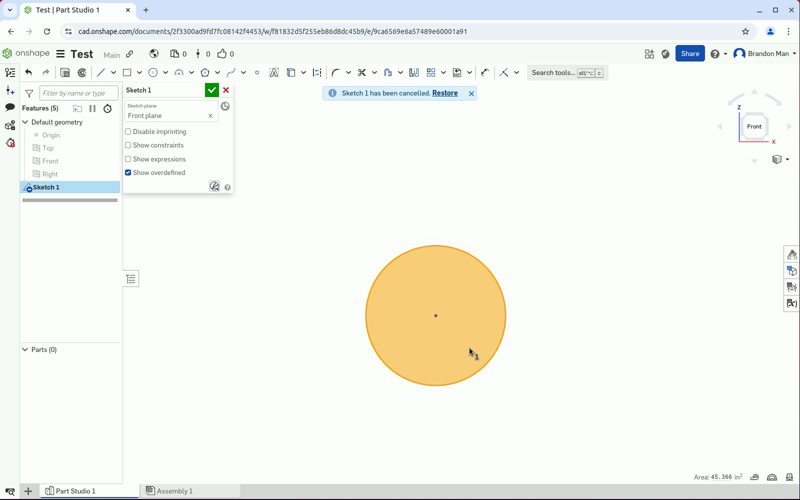
scroll(-6)
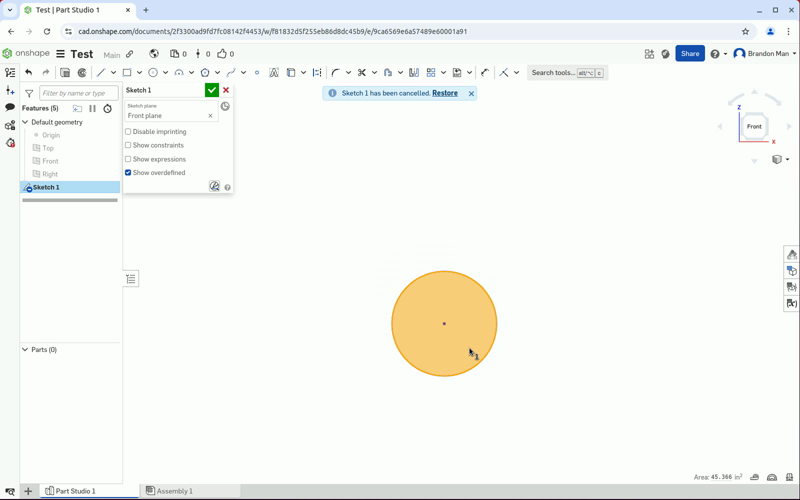
scroll(-6)
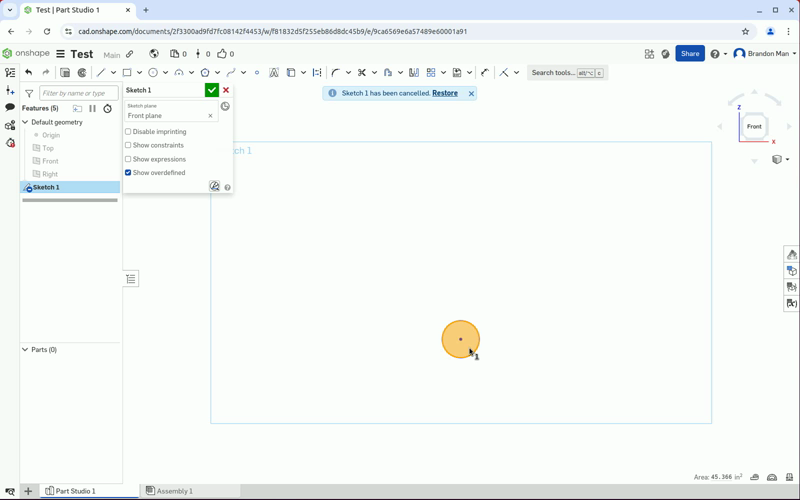
mouse_move(73, 352)
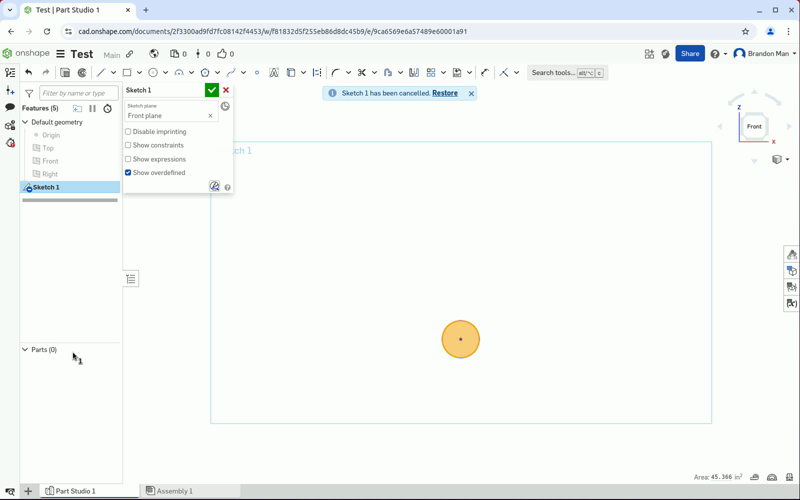
key(shift+y)
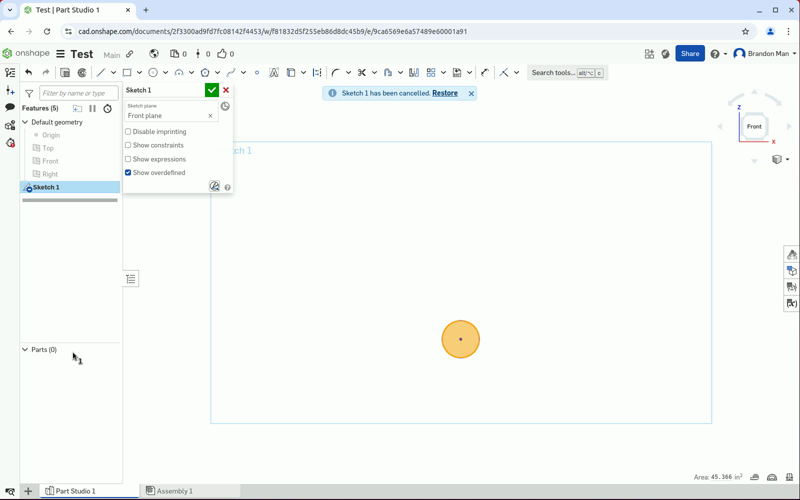
key(shift+e)
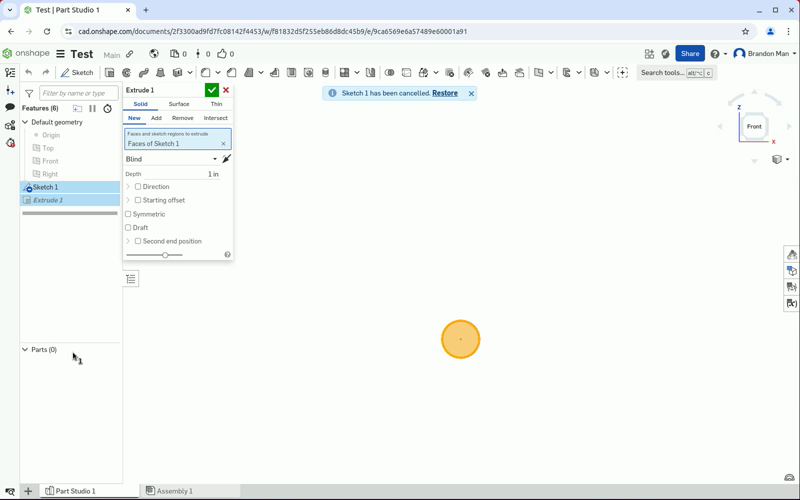
mouse_move(143, 106)
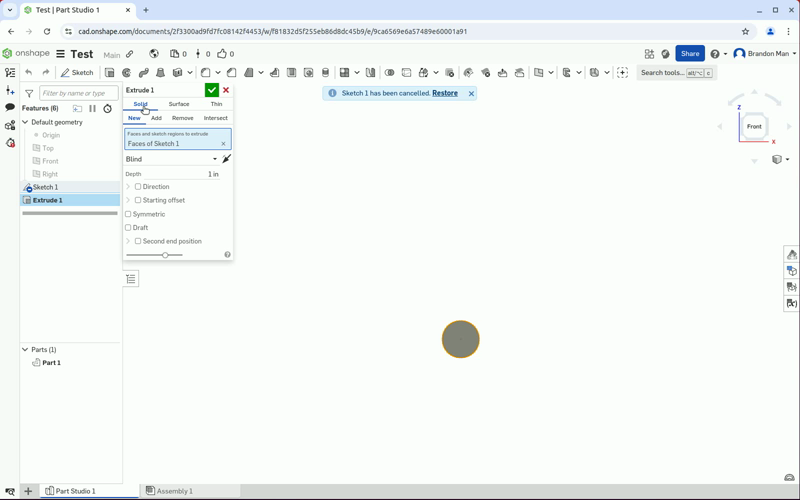
click(143, 106)
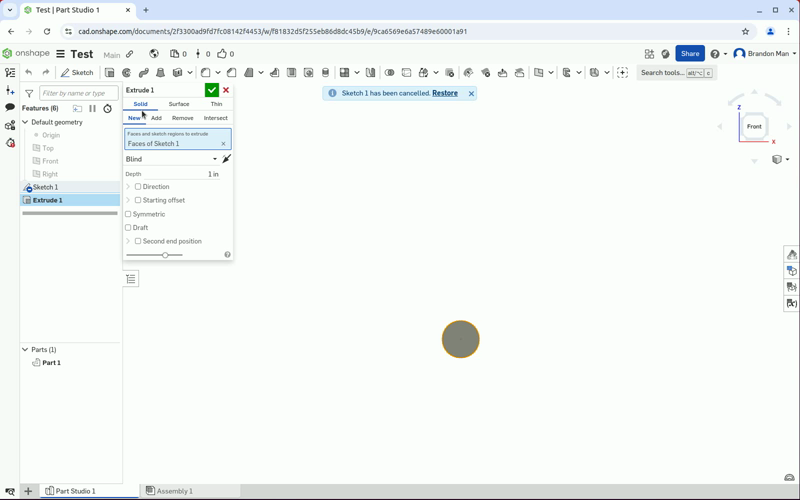
mouse_move(137, 120)
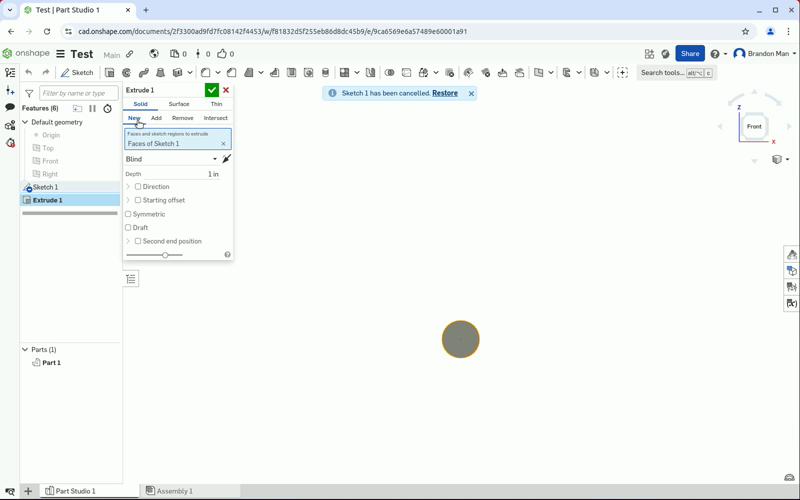
click(137, 120)
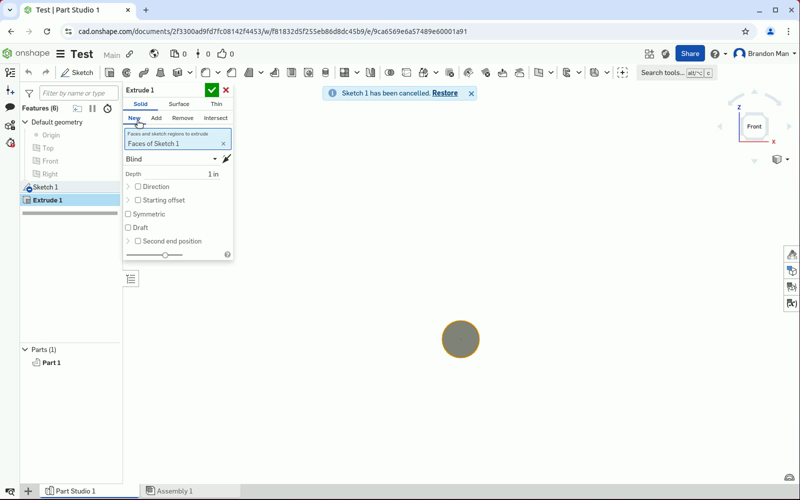
key(tab, 4)
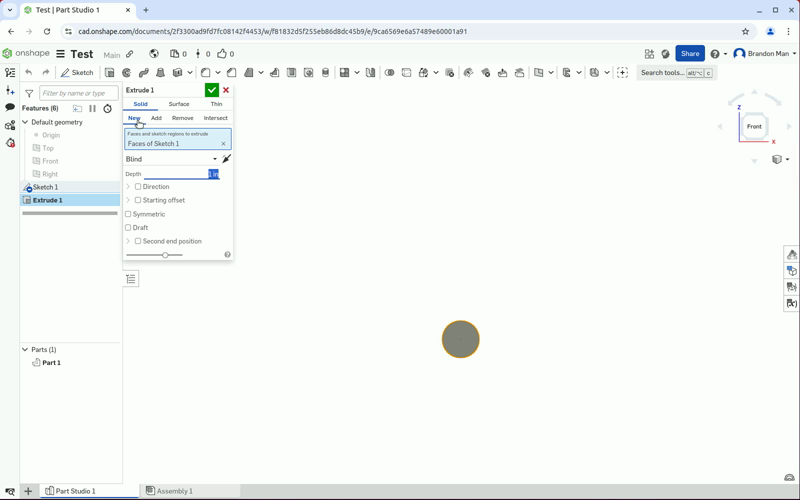
text(2.407)
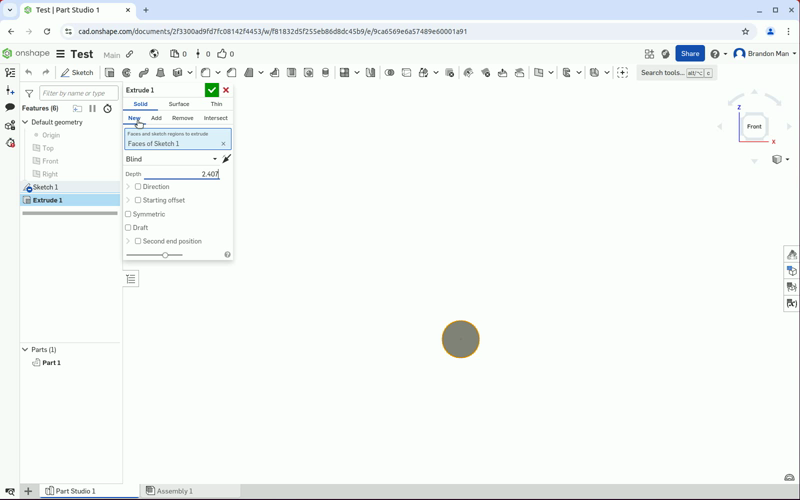
key(enter)
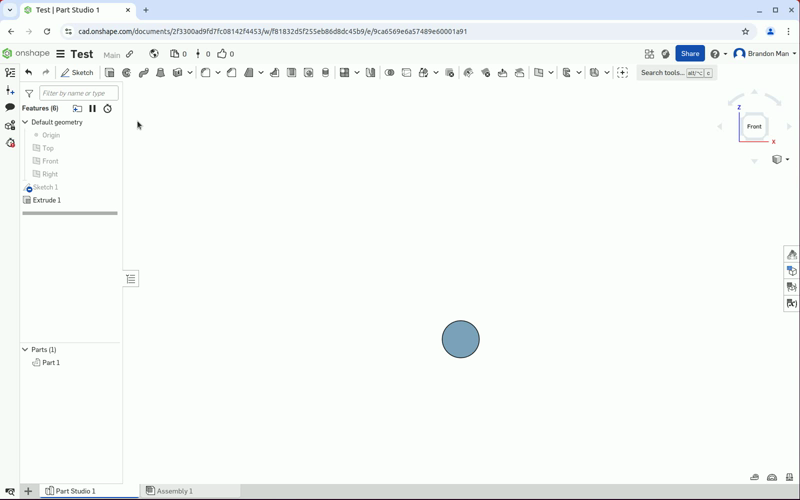
key(shift+h)
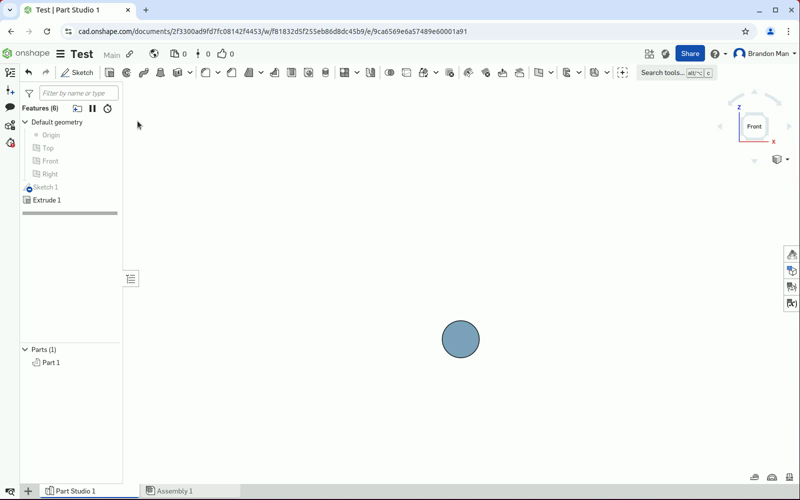
key(shift+h)
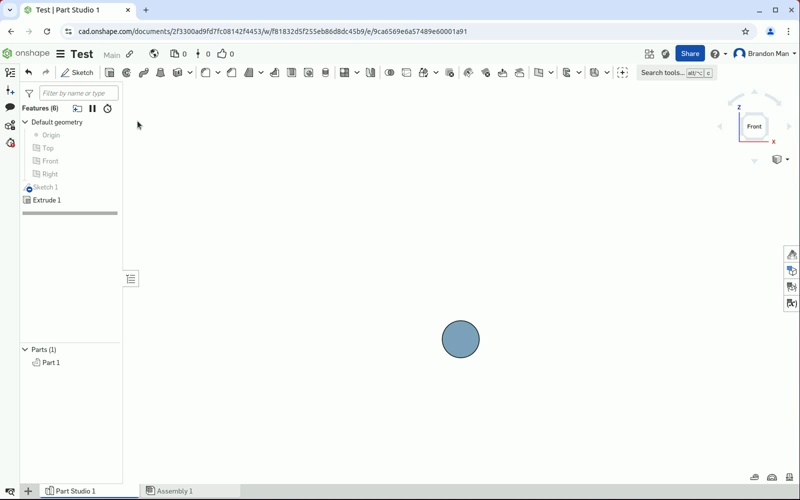
mouse_move(73, 189)
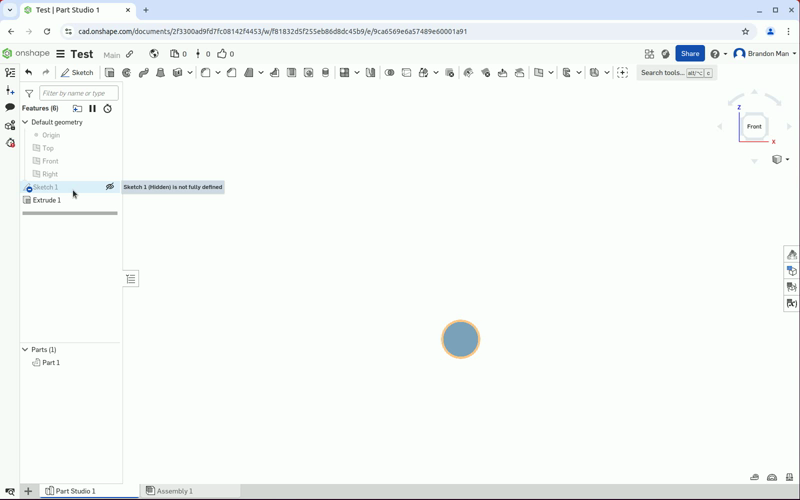
click(73, 189)
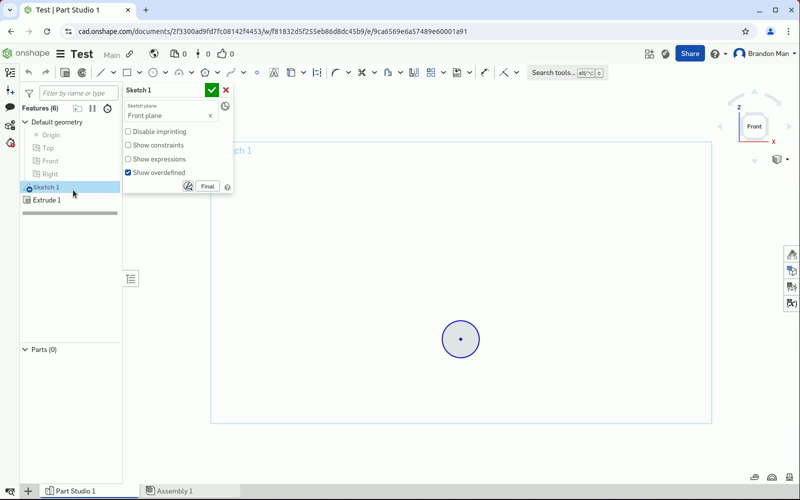
mouse_move(229, 92)
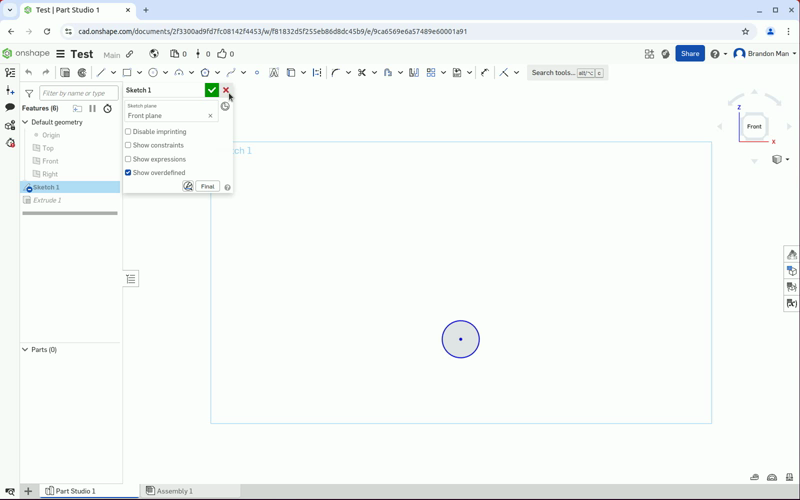
click(229, 92)
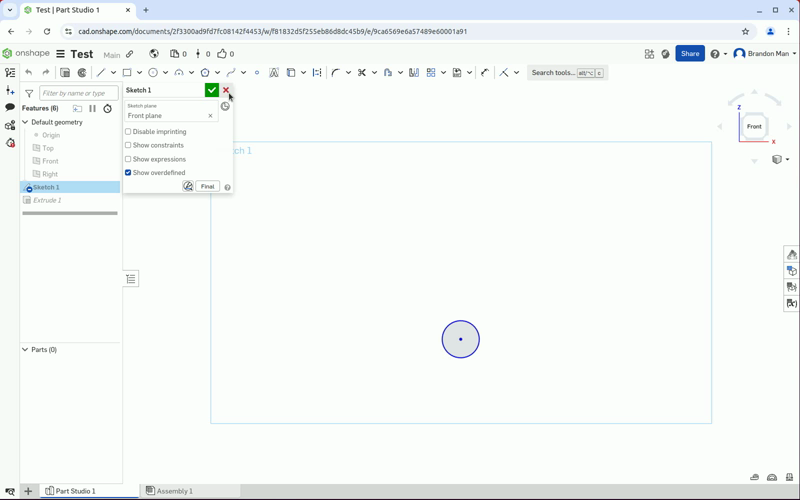
key(shift+s)
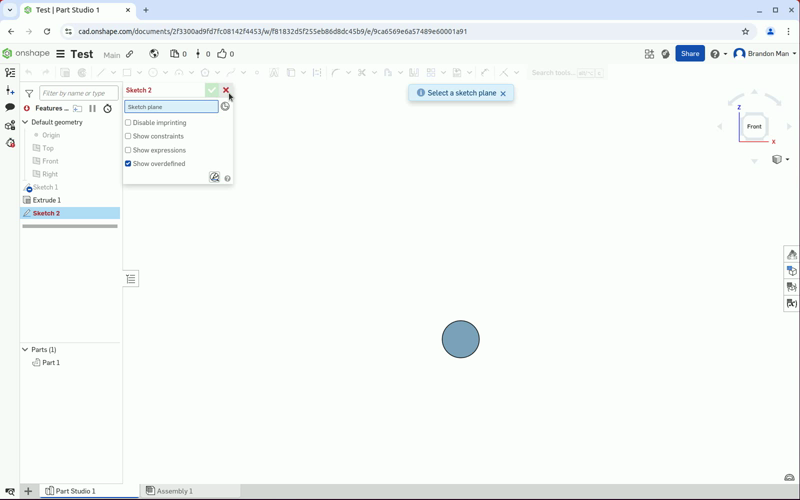
mouse_move(73, 163)
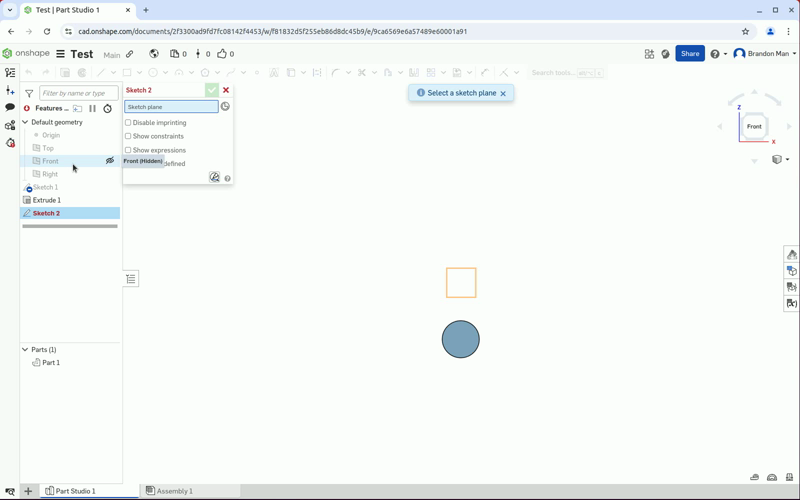
click(73, 163)
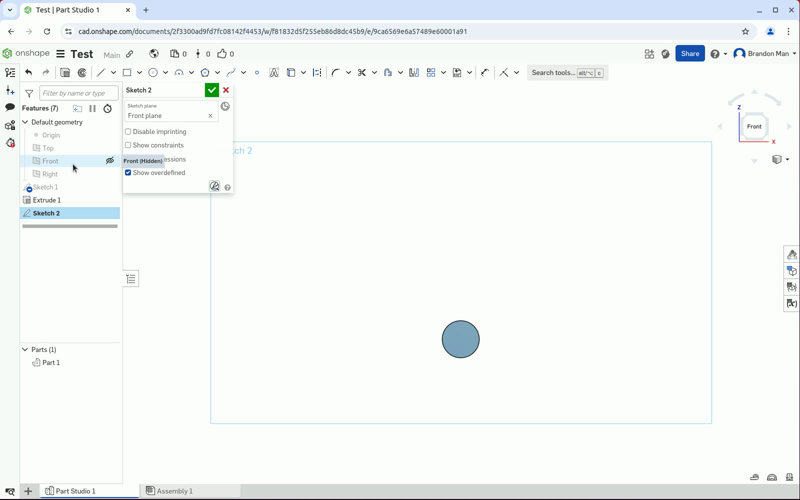
mouse_move(73, 352)
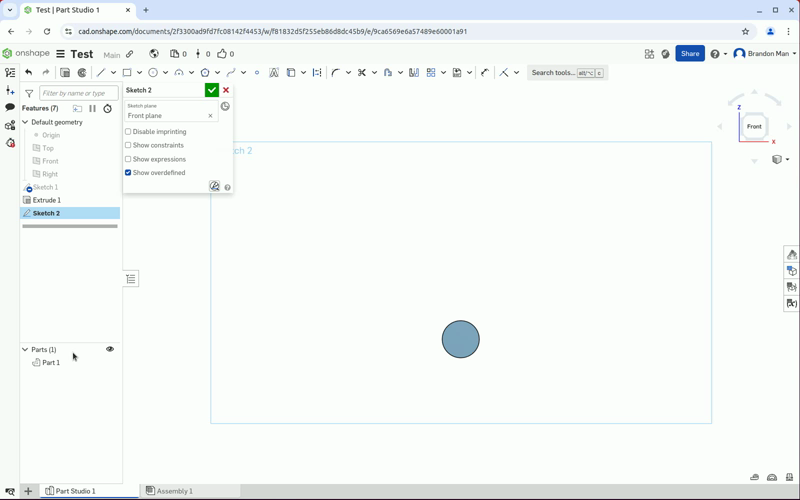
key(y)
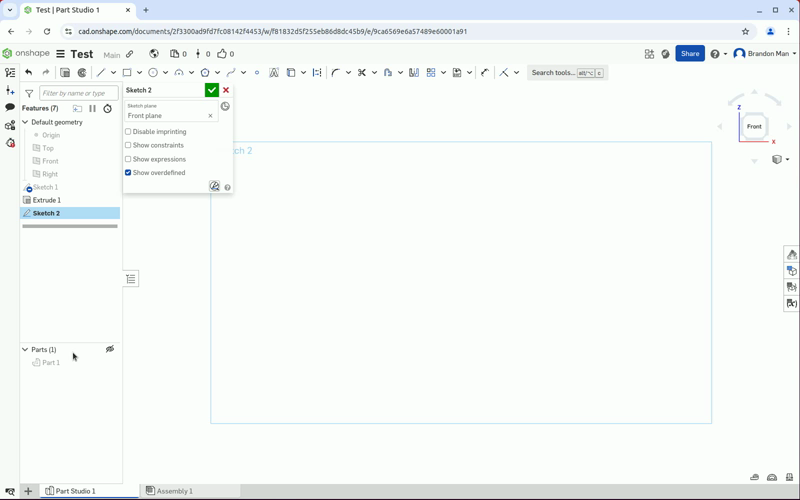
key(c)
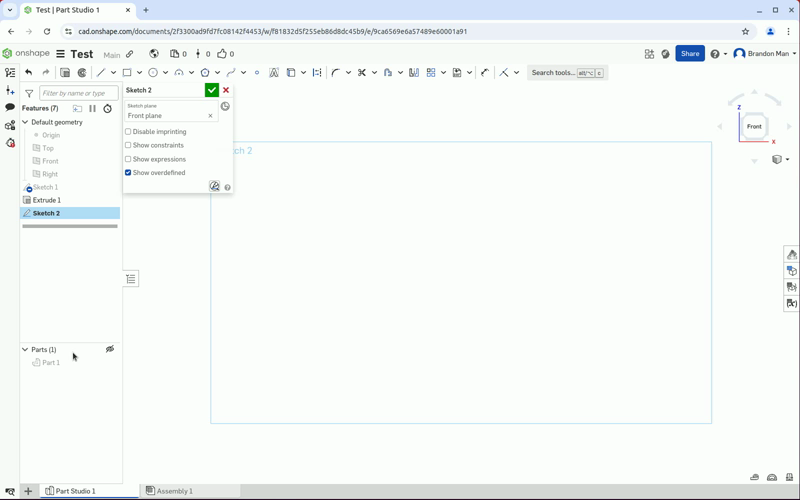
key_down(shift)
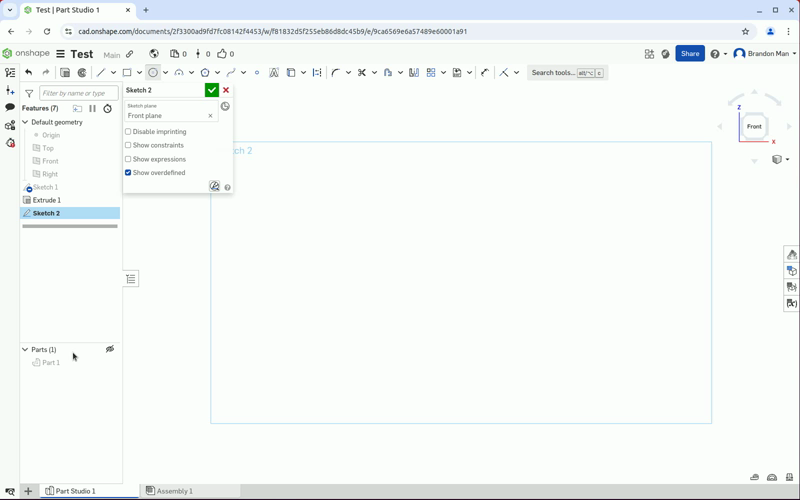
mouse_move(460, 226)
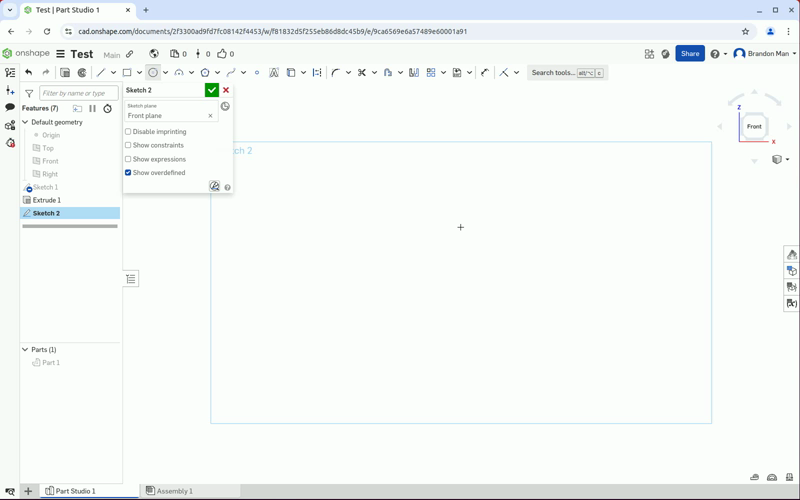
click(460, 226)
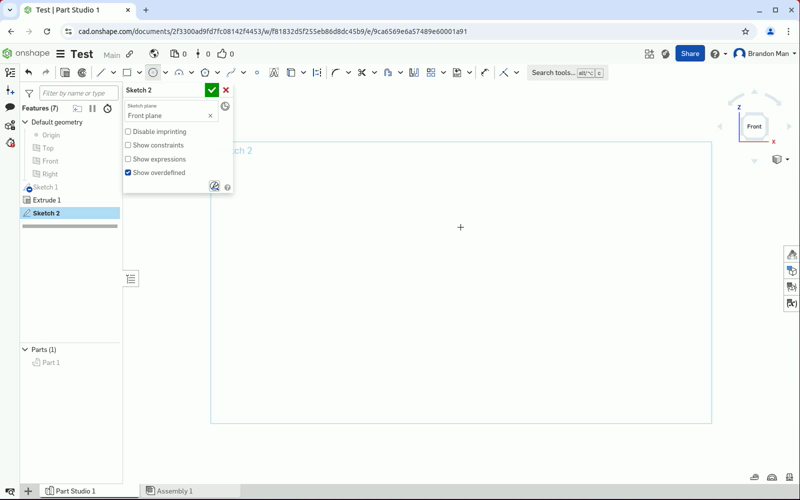
key_up(shift)
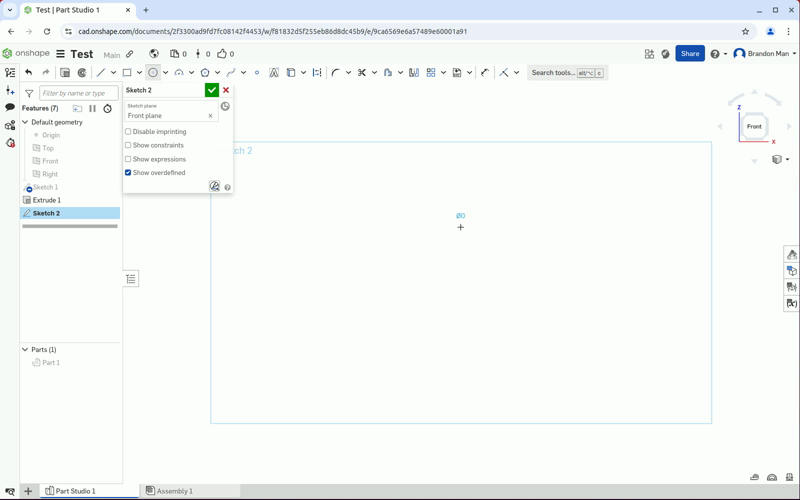
mouse_move(479, 226)
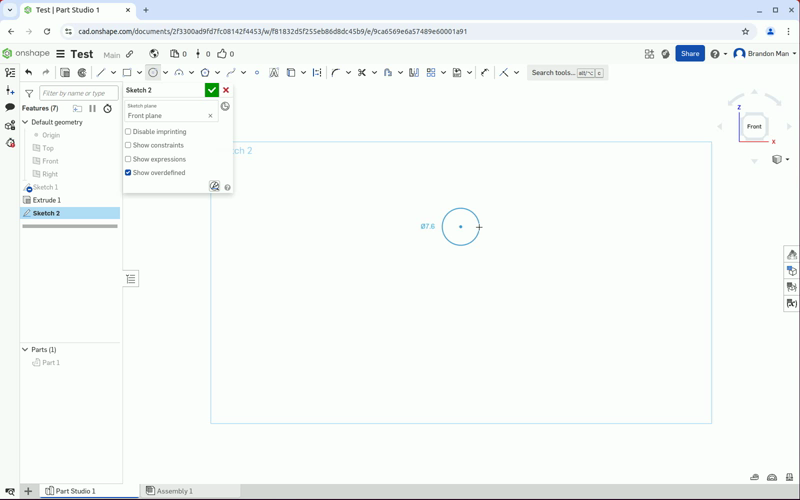
click(479, 226)
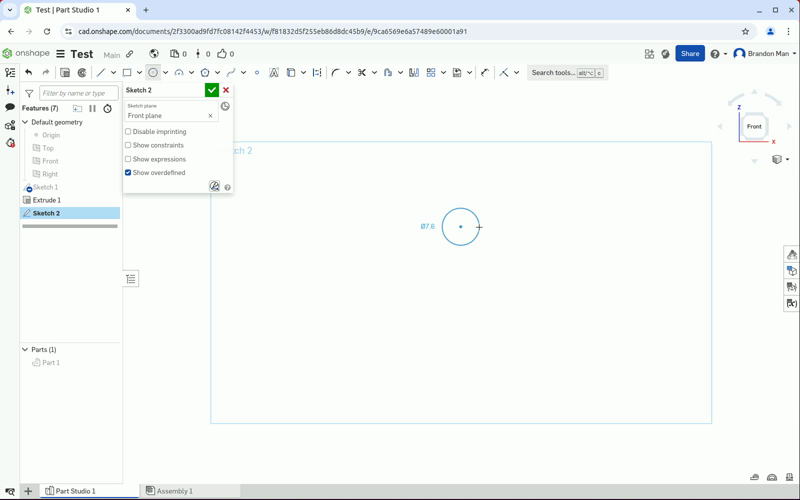
key(esc)
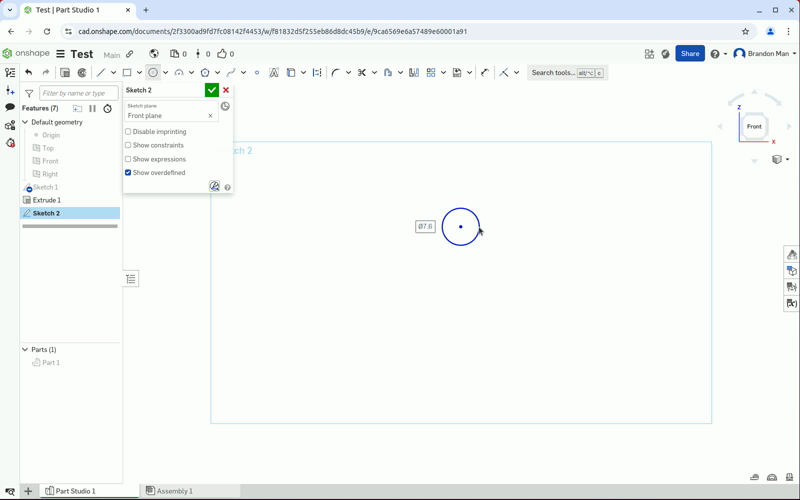
mouse_move(453, 224)
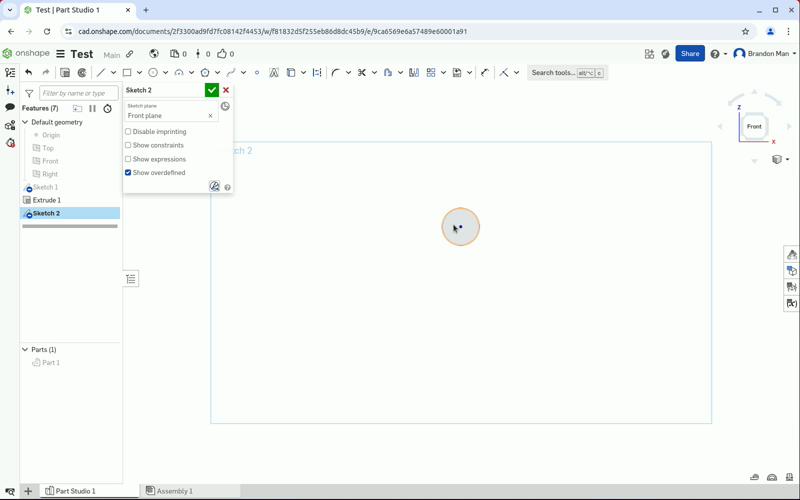
scroll(6)
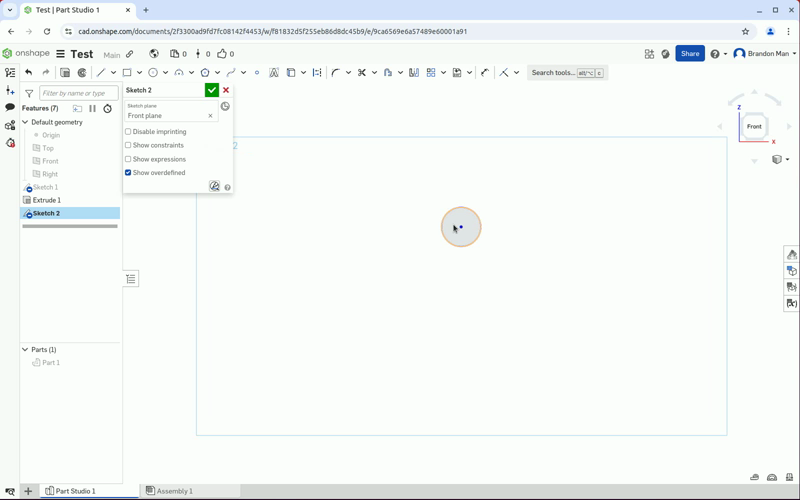
scroll(6)
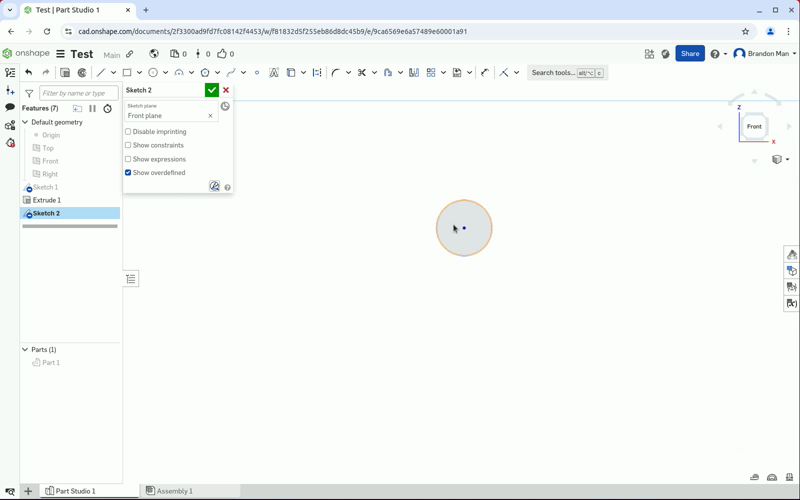
scroll(6)
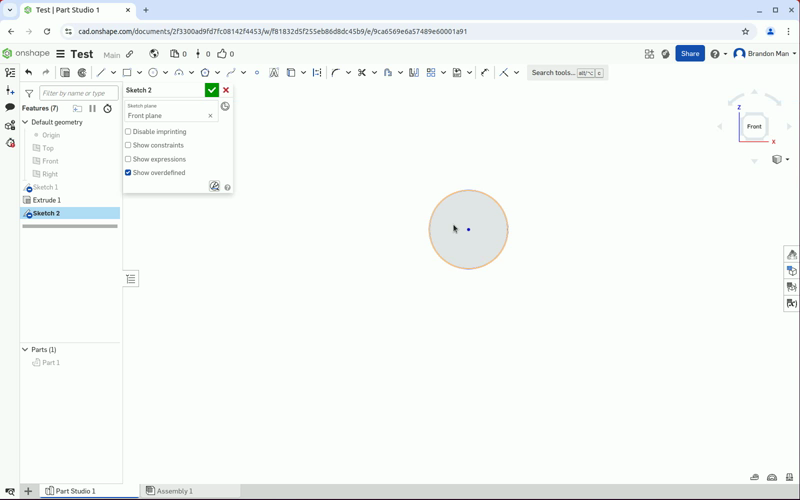
scroll(6)
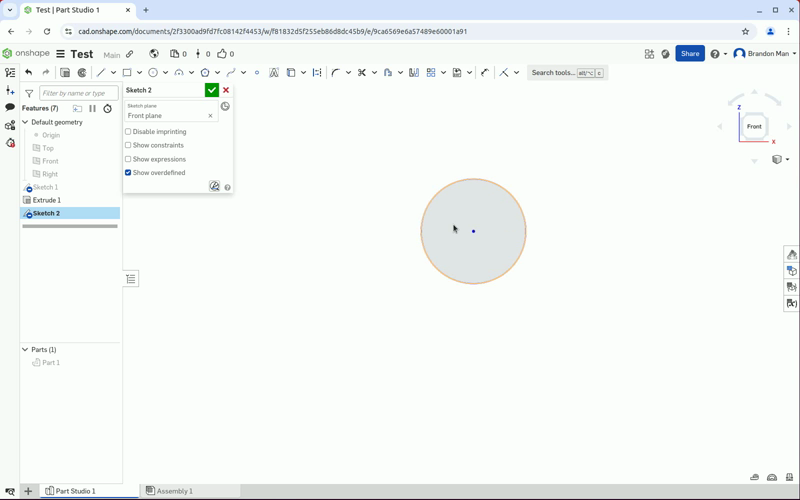
scroll(6)
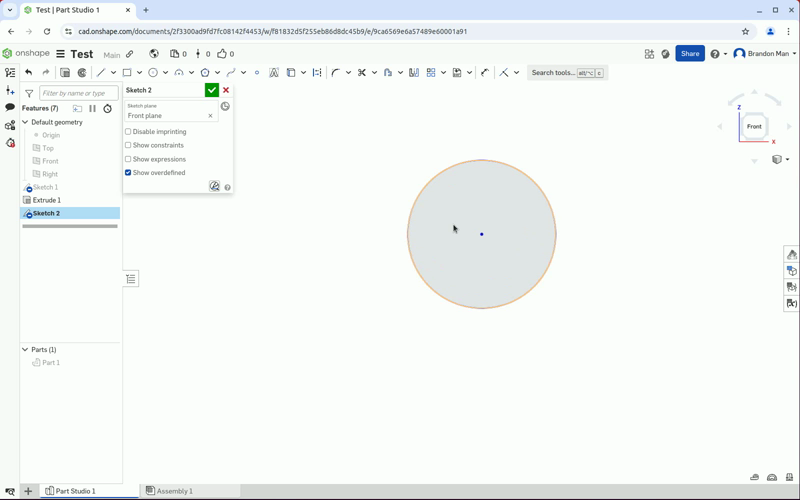
scroll(6)
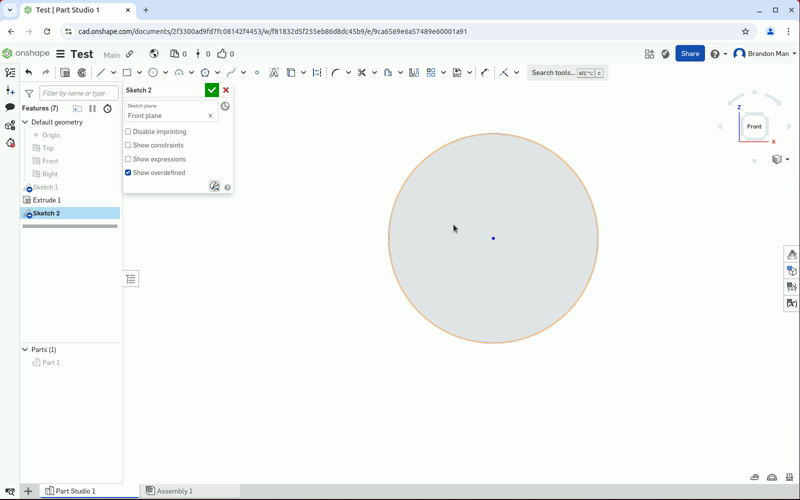
scroll(6)
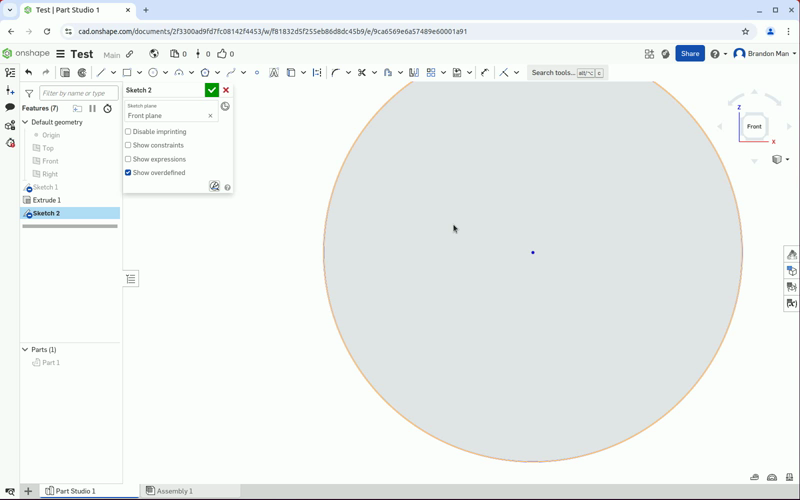
click(453, 224)
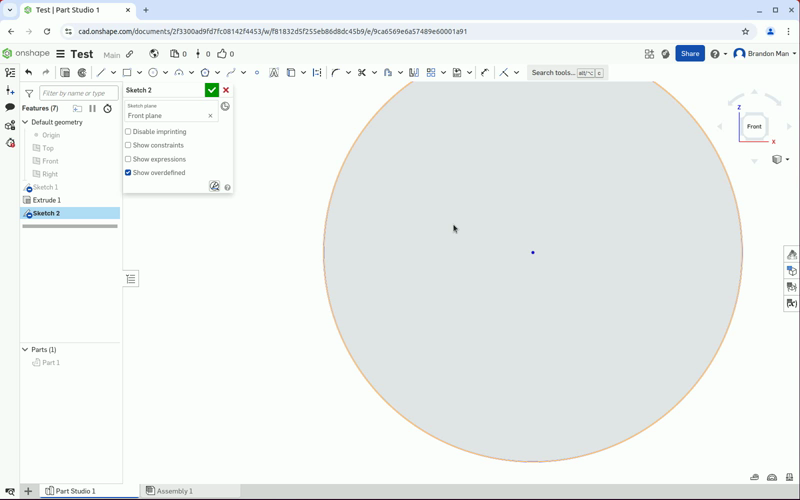
scroll(-6)
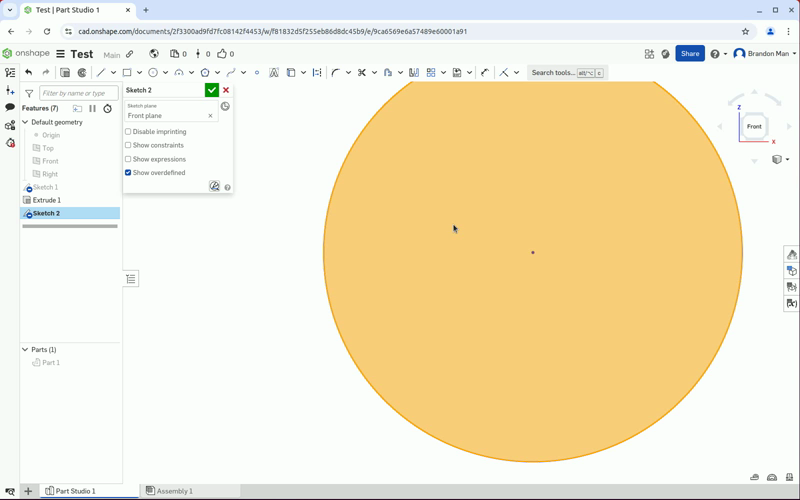
scroll(-6)
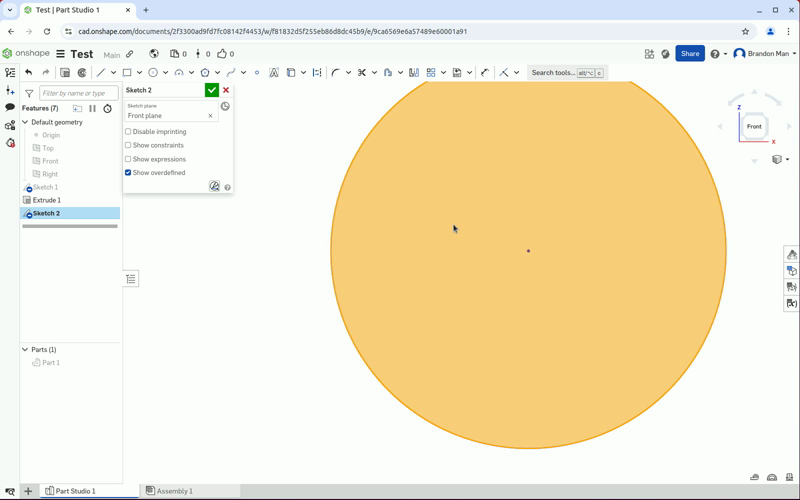
scroll(-6)
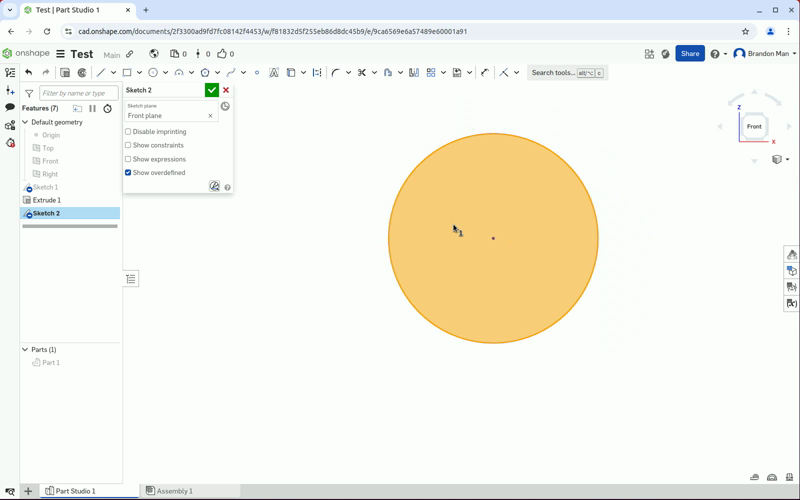
scroll(-6)
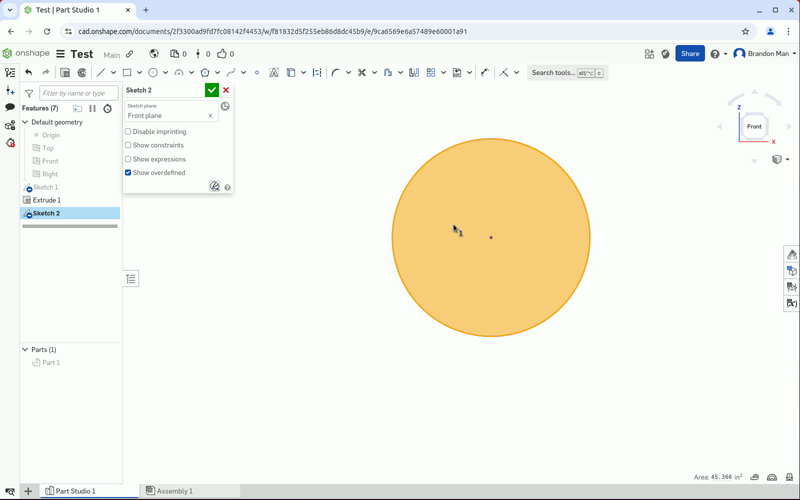
scroll(-6)
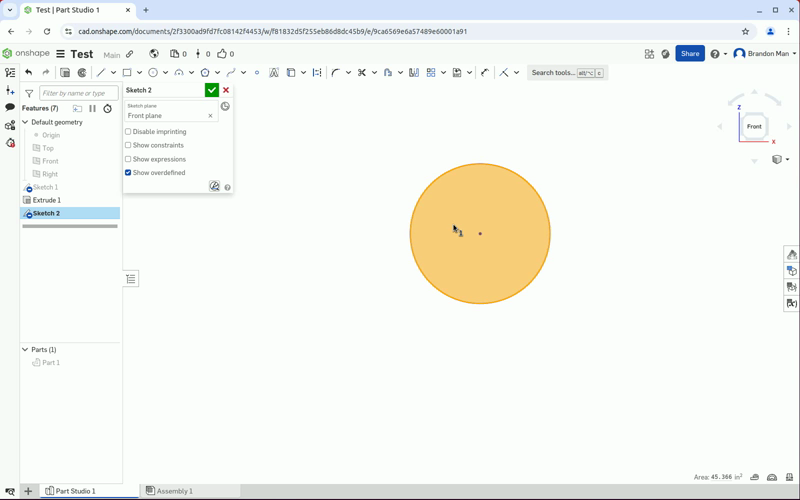
scroll(-6)
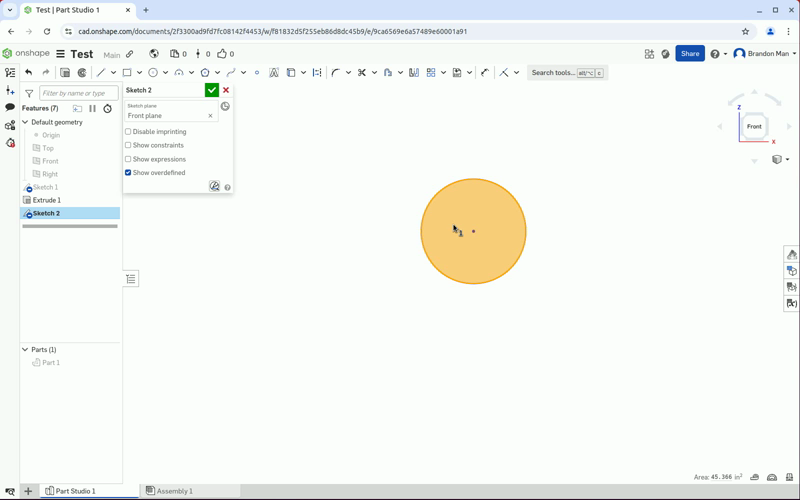
scroll(-6)
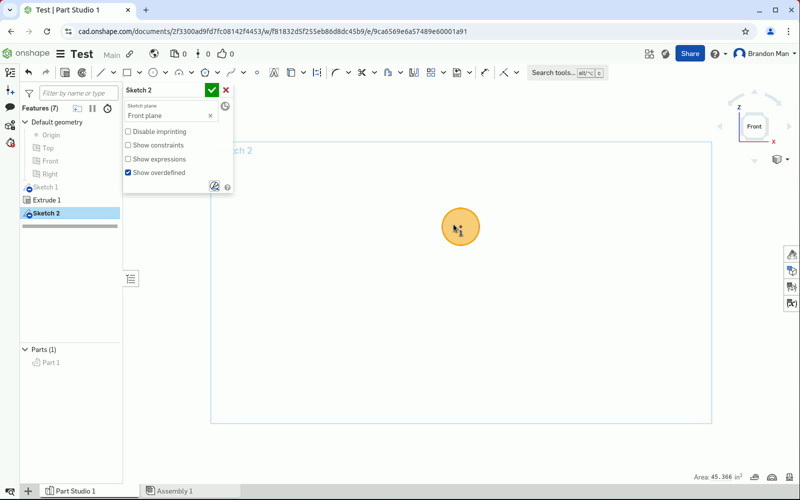
mouse_move(73, 352)
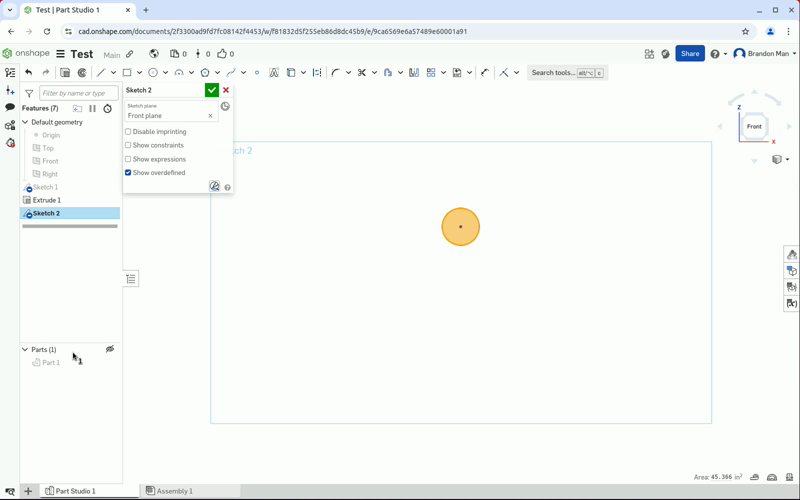
key(shift+y)
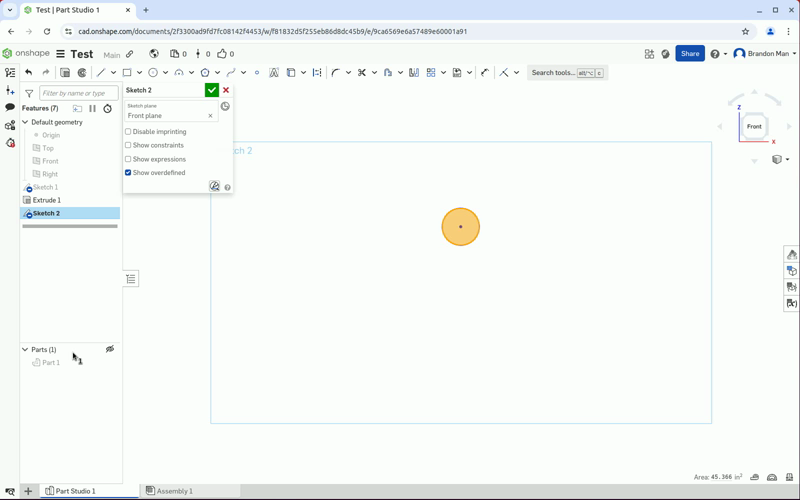
key(shift+e)
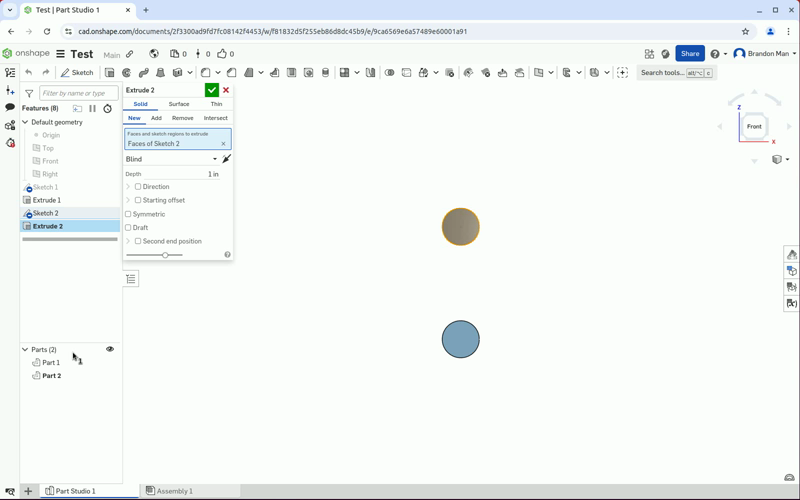
mouse_move(143, 106)
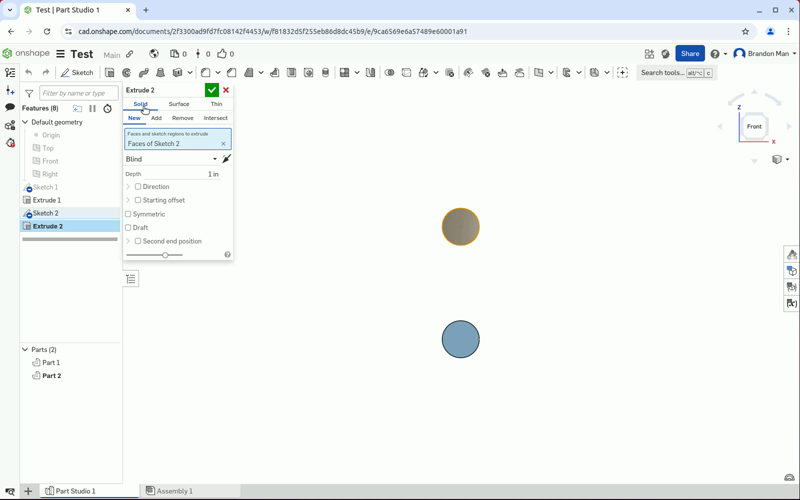
click(143, 106)
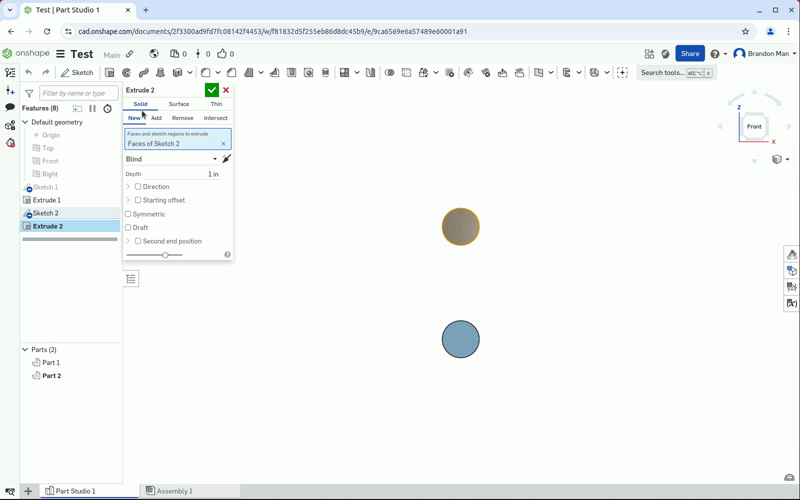
mouse_move(137, 120)
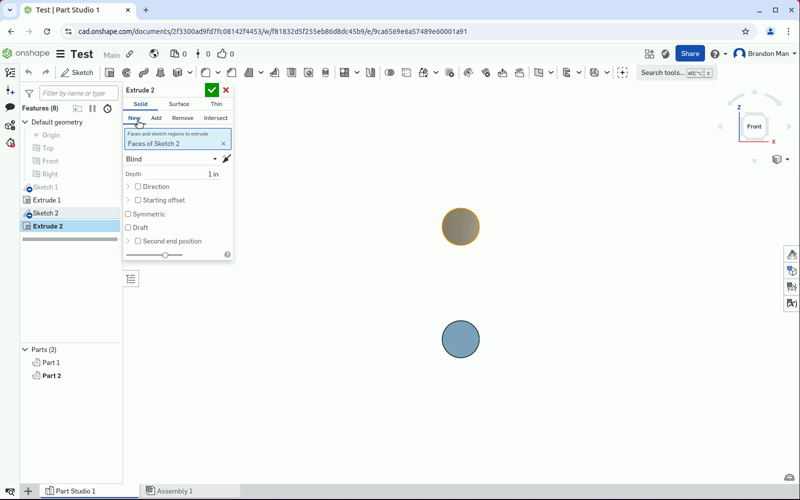
click(137, 120)
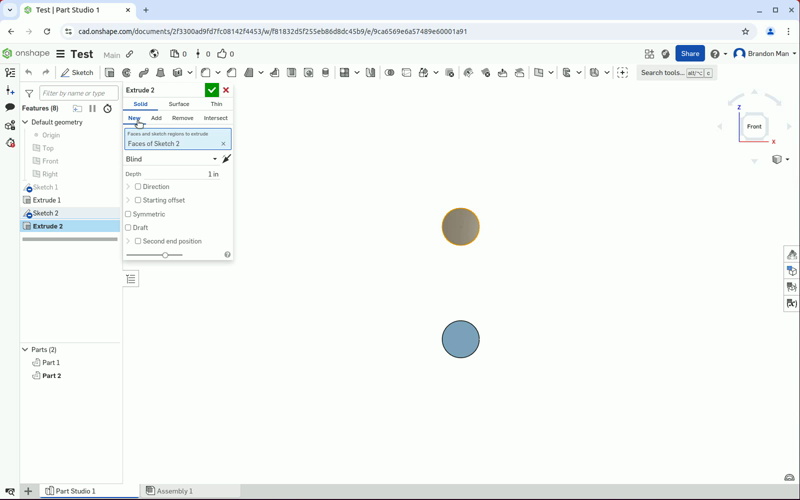
key(tab, 4)
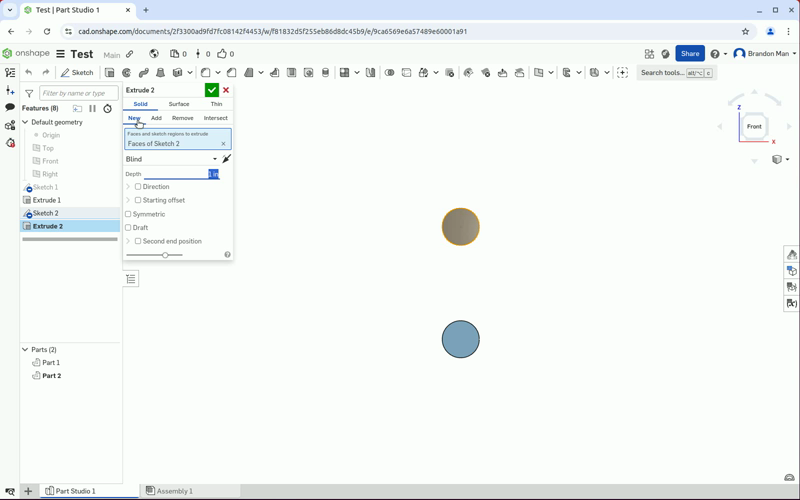
text(2.407)
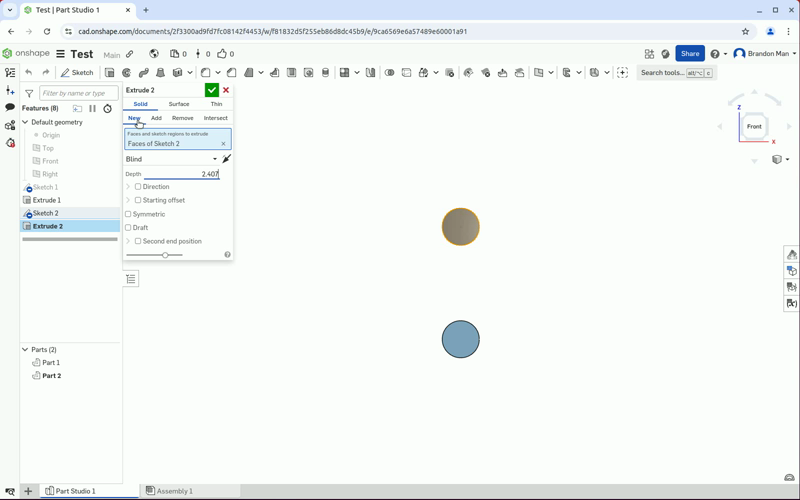
key(enter)
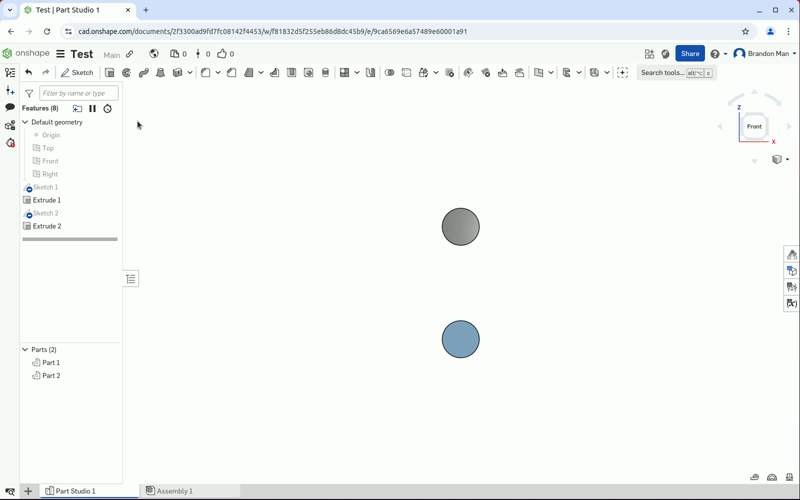
key(shift+h)
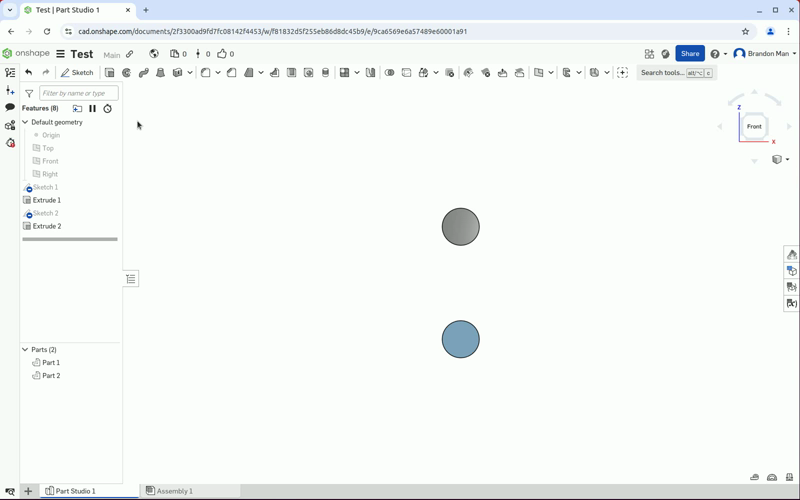
key(shift+h)
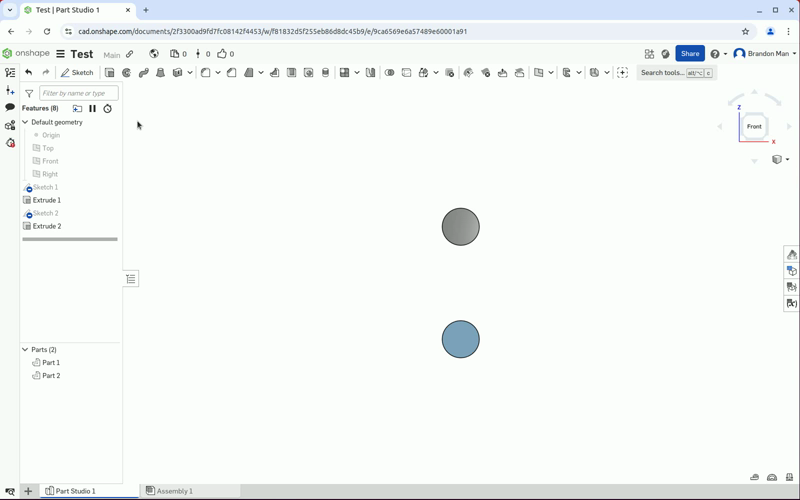
mouse_move(73, 189)
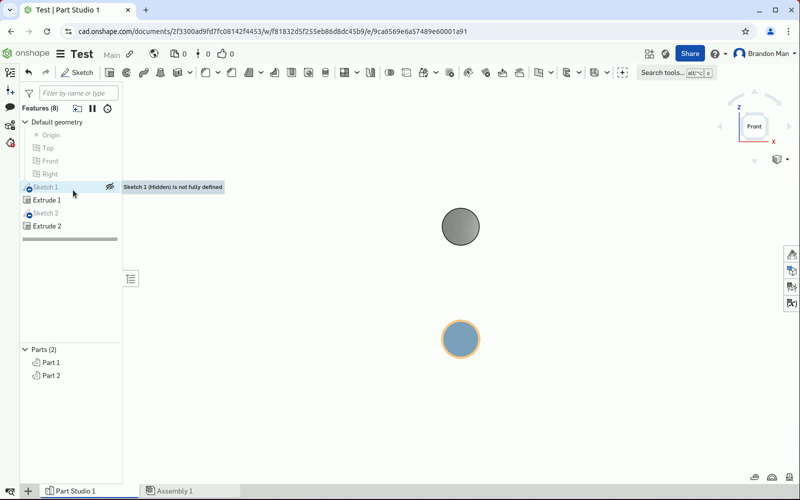
click(73, 189)
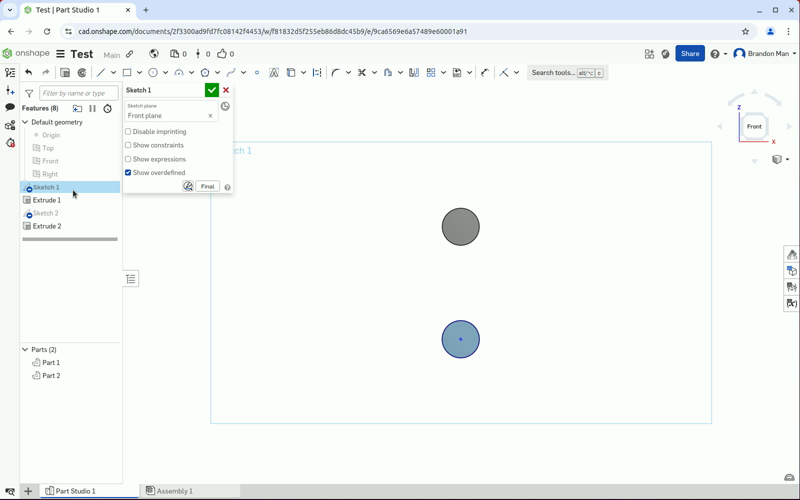
mouse_move(229, 92)
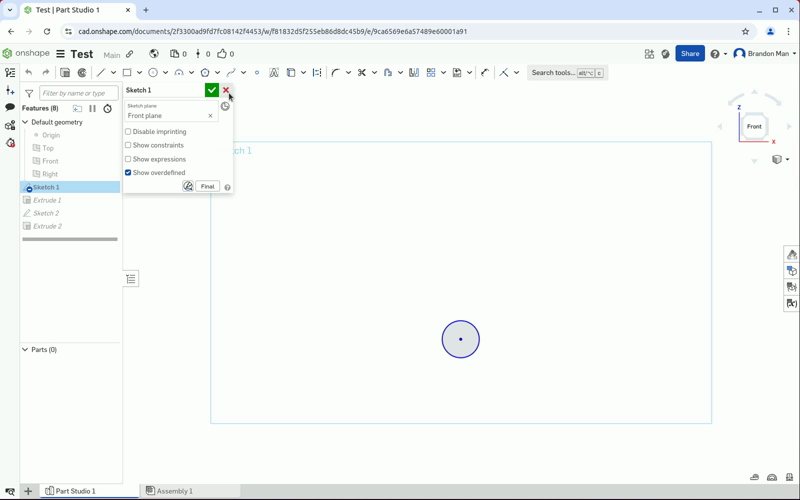
click(229, 92)
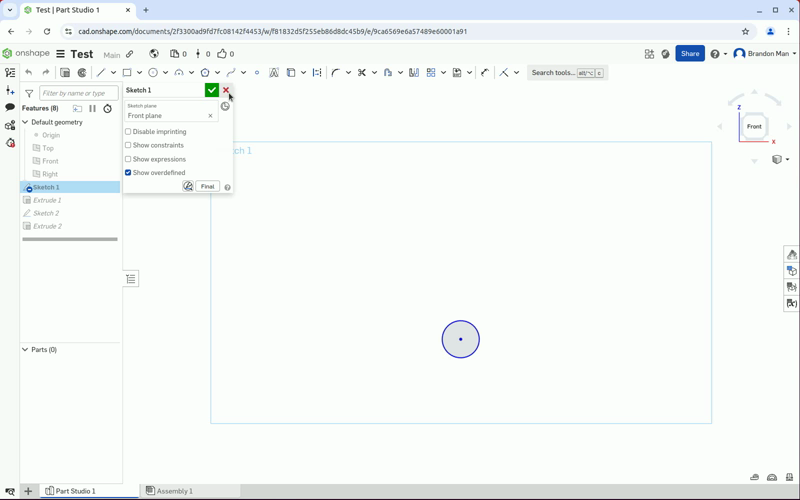
key(shift+s)
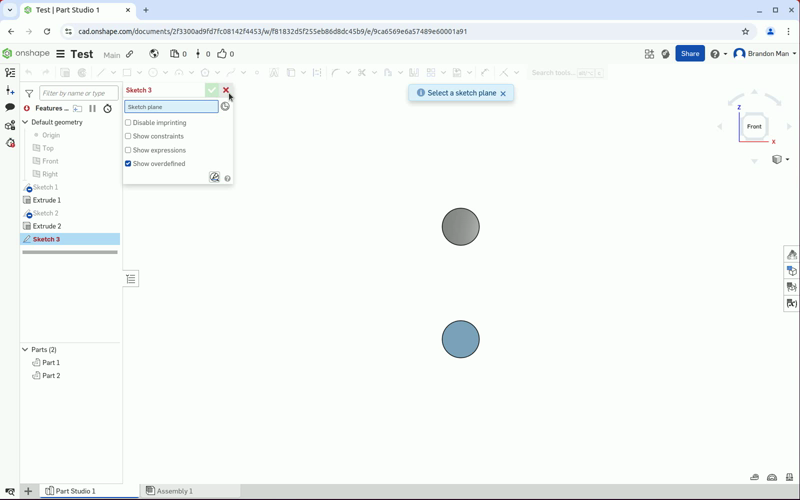
mouse_move(73, 163)
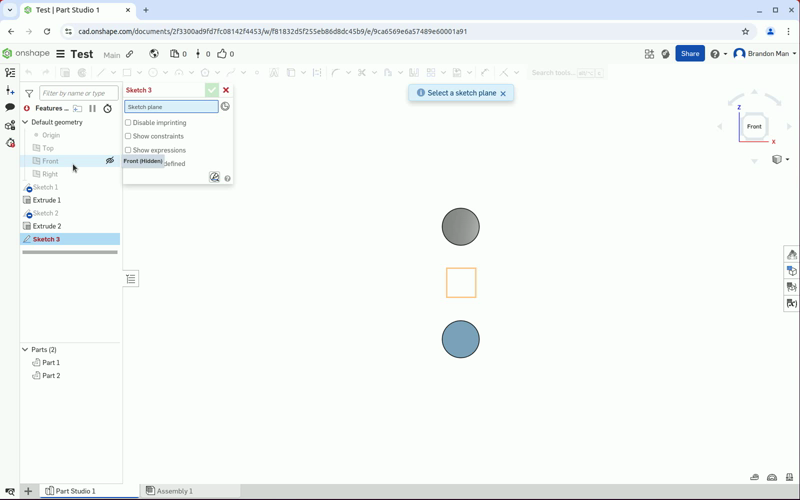
click(73, 163)
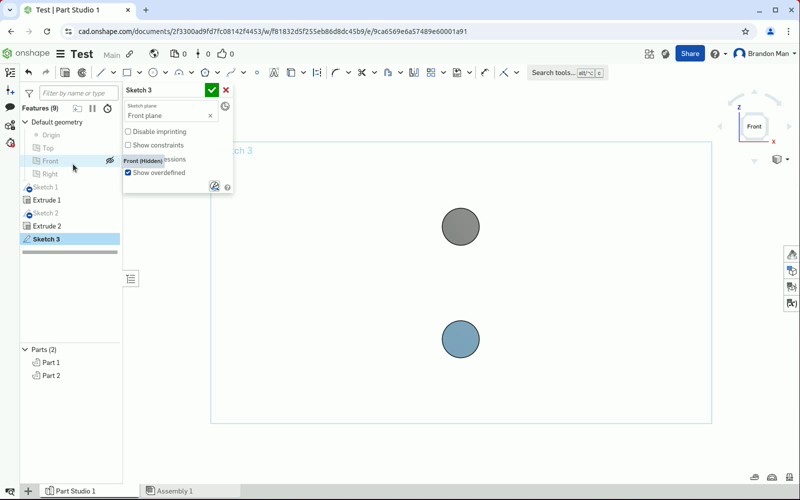
mouse_move(73, 352)
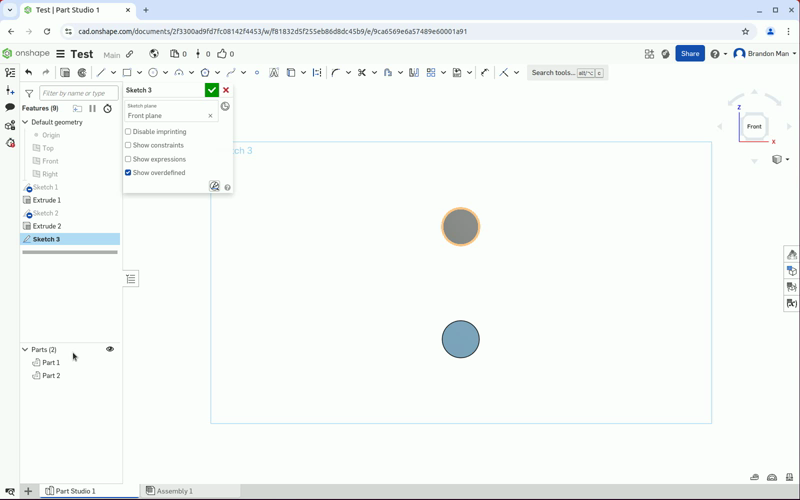
key(y)
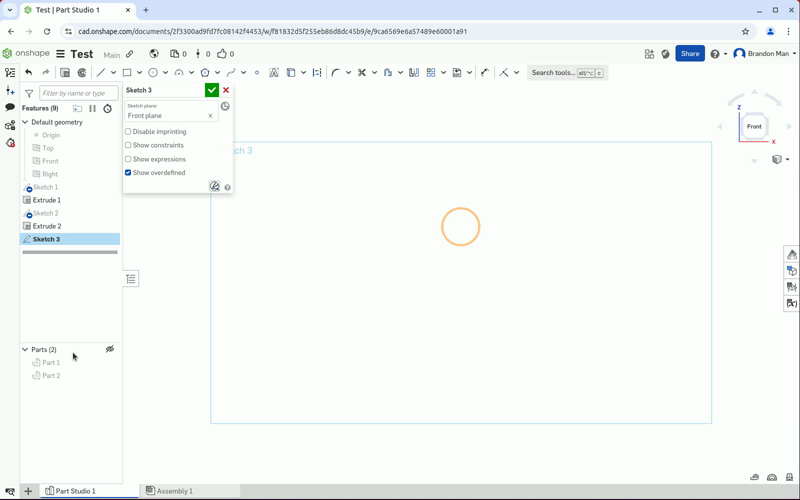
key(l)
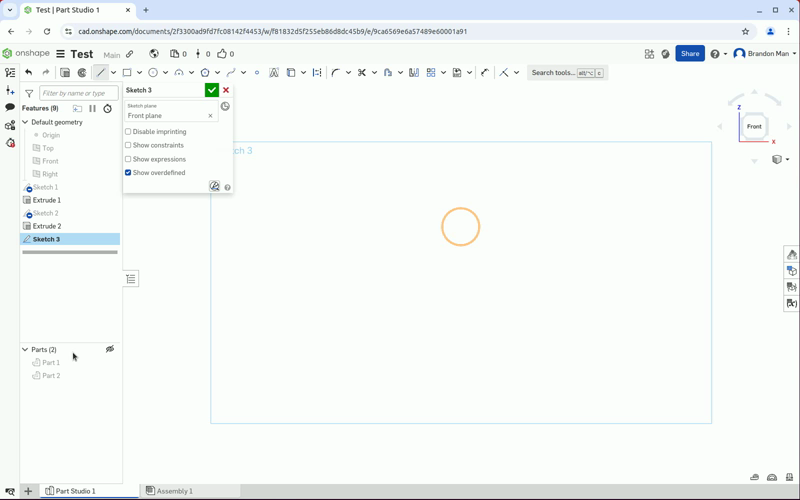
key_down(shift)
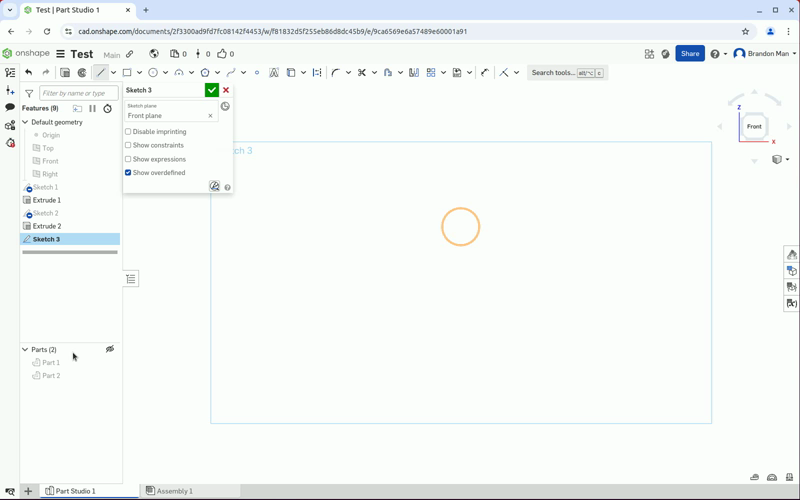
mouse_move(385, 395)
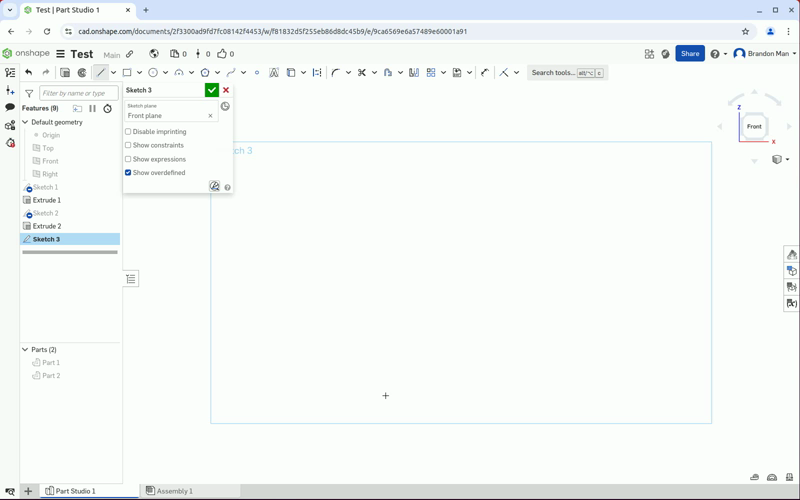
click(385, 395)
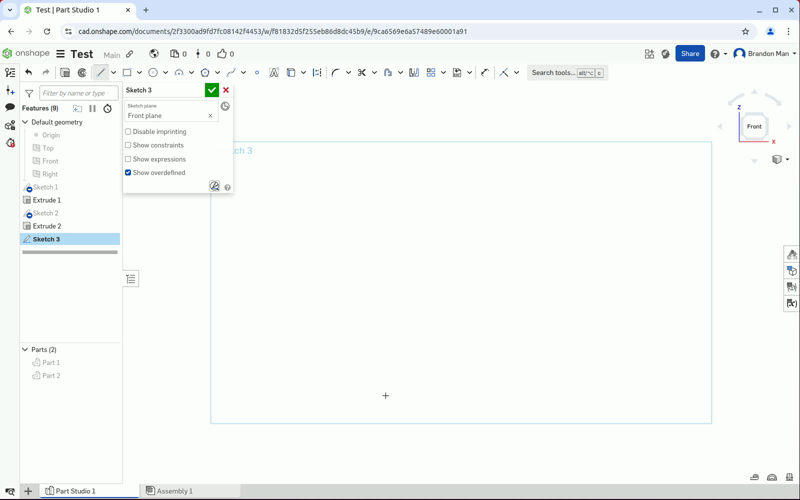
key_up(shift)
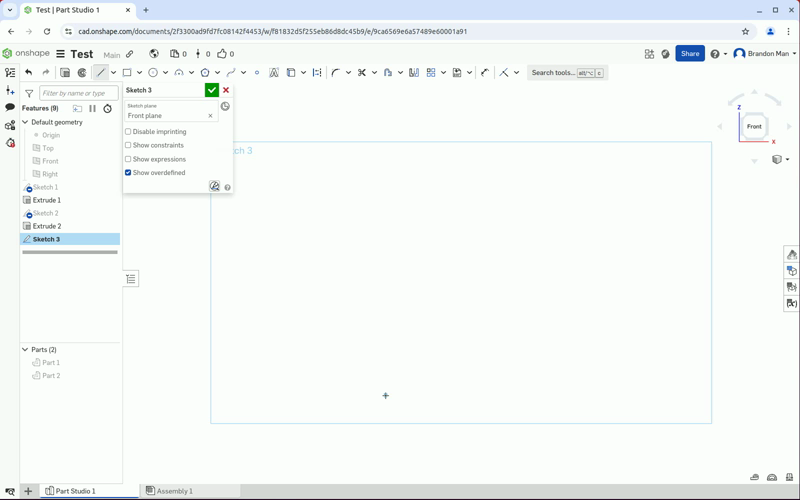
key_down(shift)
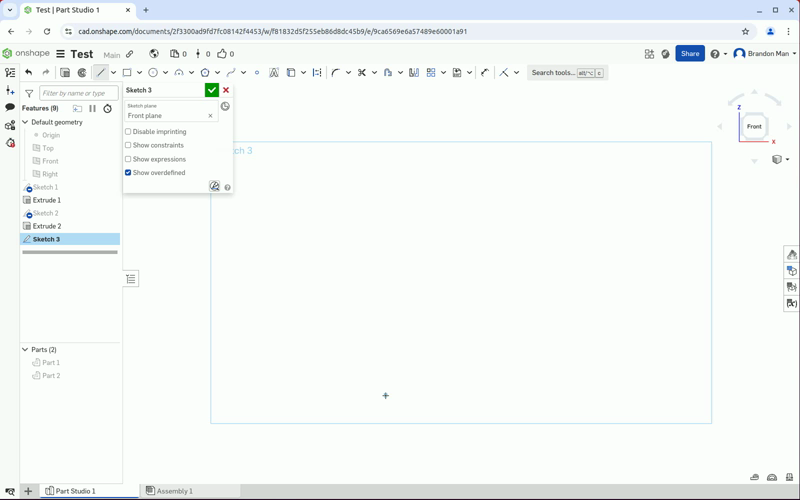
mouse_move(534, 395)
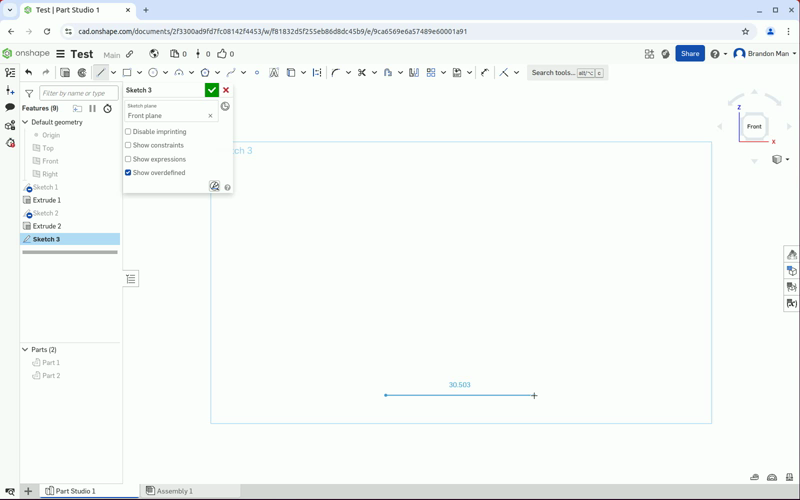
click(534, 395)
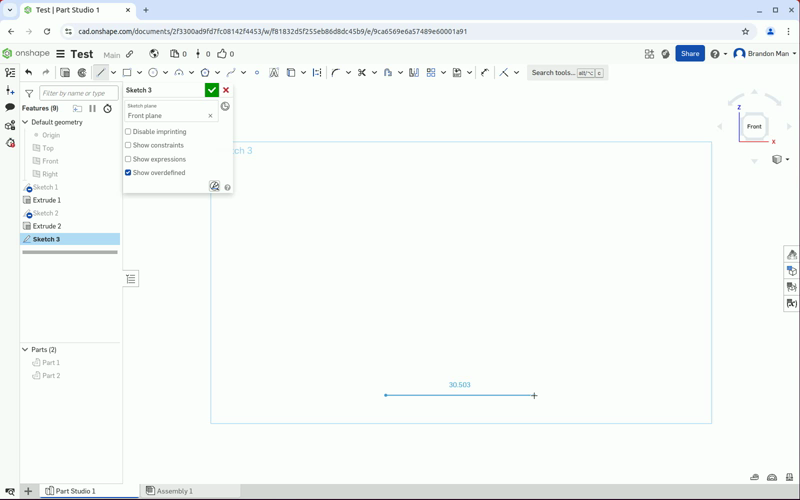
key_up(shift)
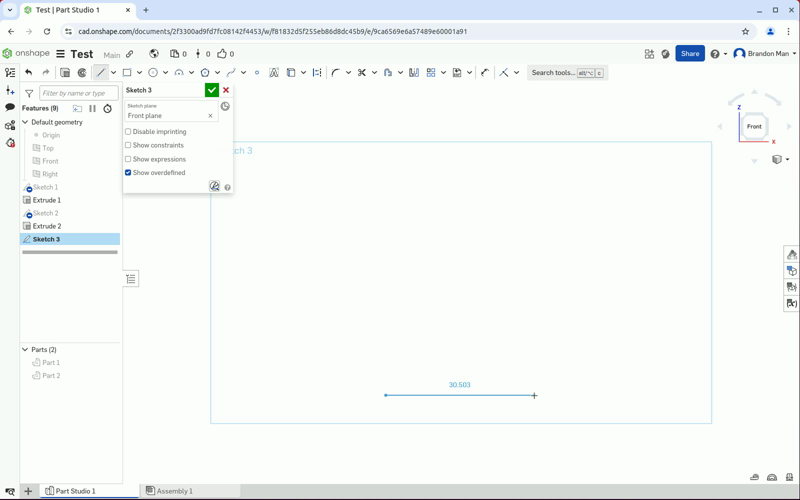
key_down(shift)
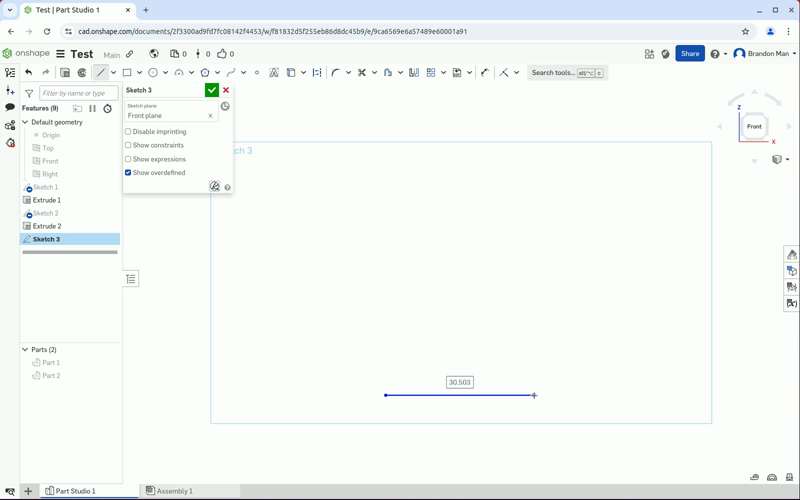
mouse_move(534, 171)
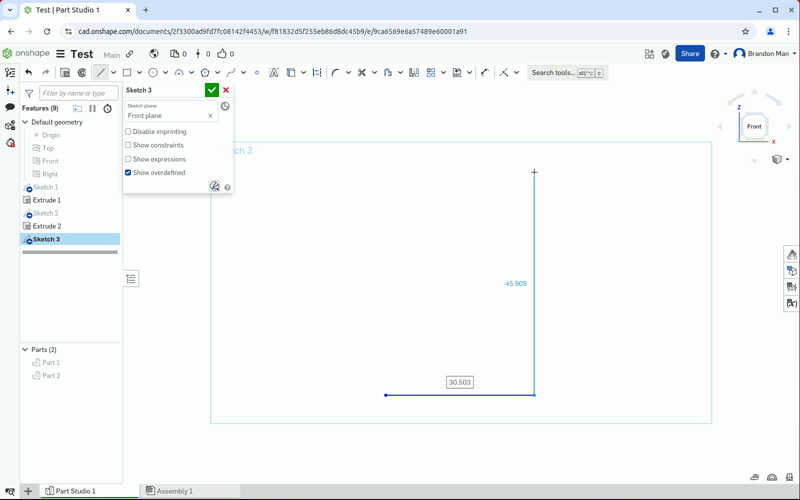
click(534, 171)
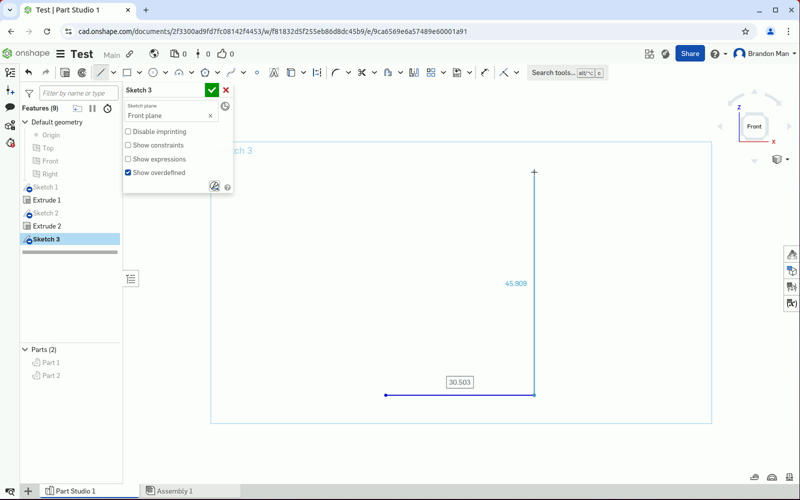
key_up(shift)
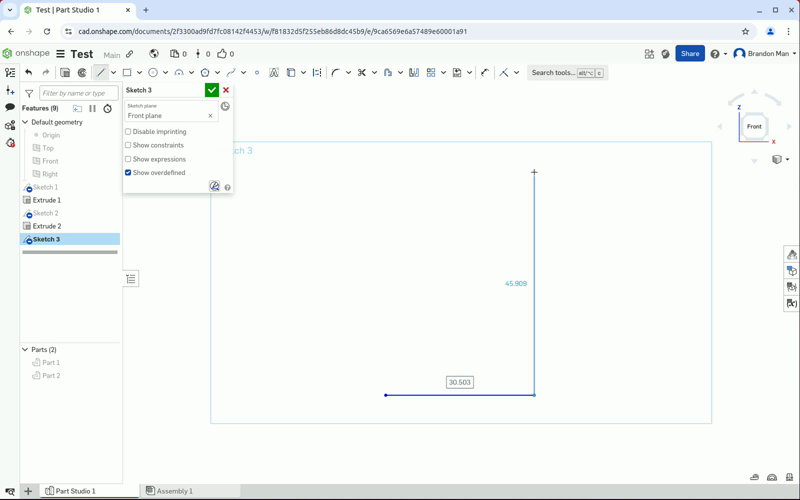
key_down(shift)
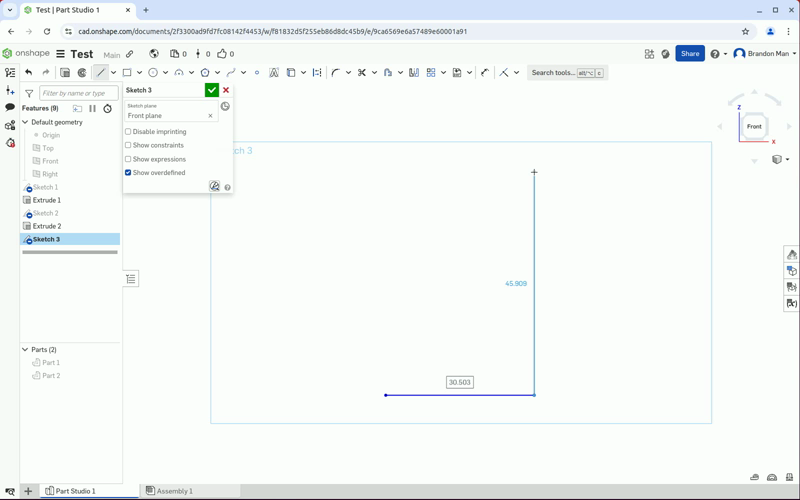
mouse_move(385, 171)
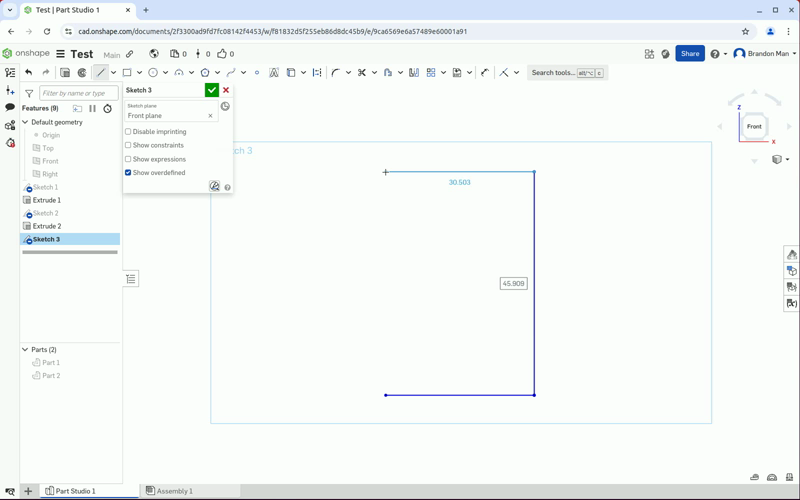
click(385, 171)
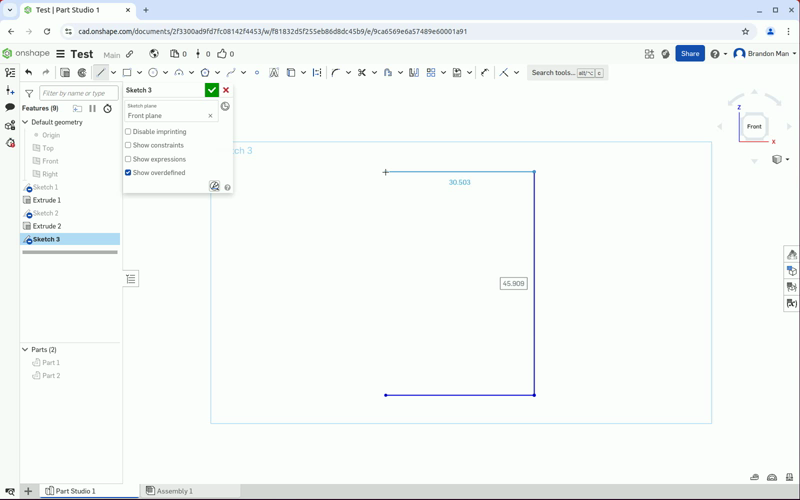
key_up(shift)
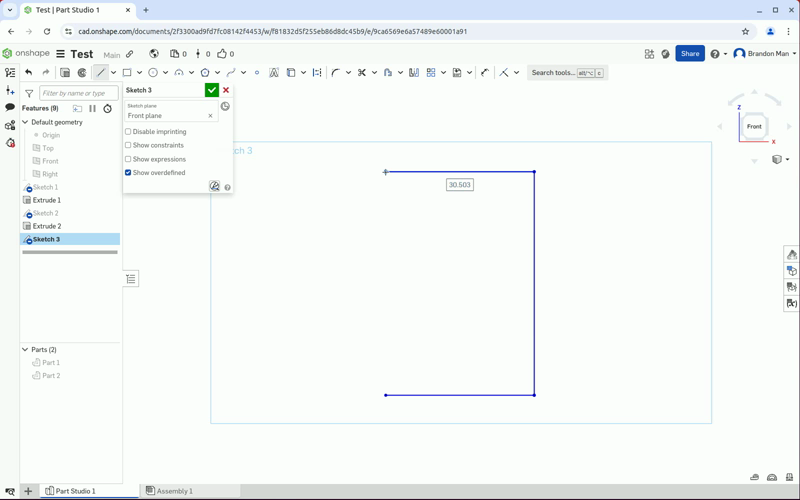
key_down(shift)
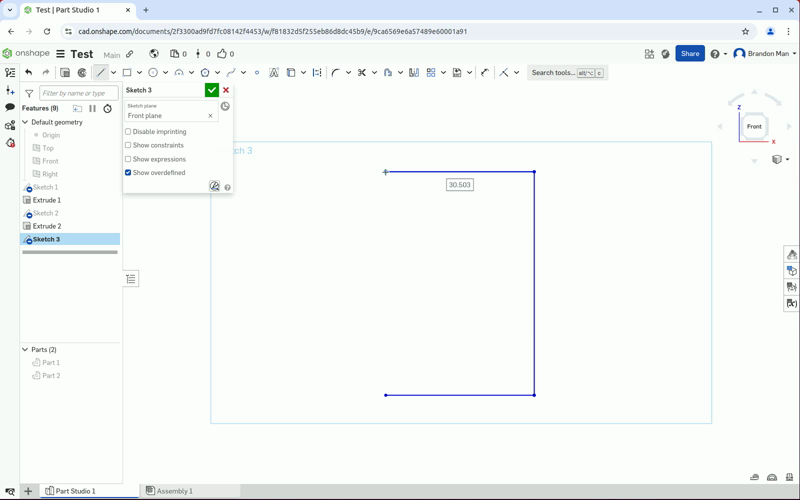
mouse_move(385, 395)
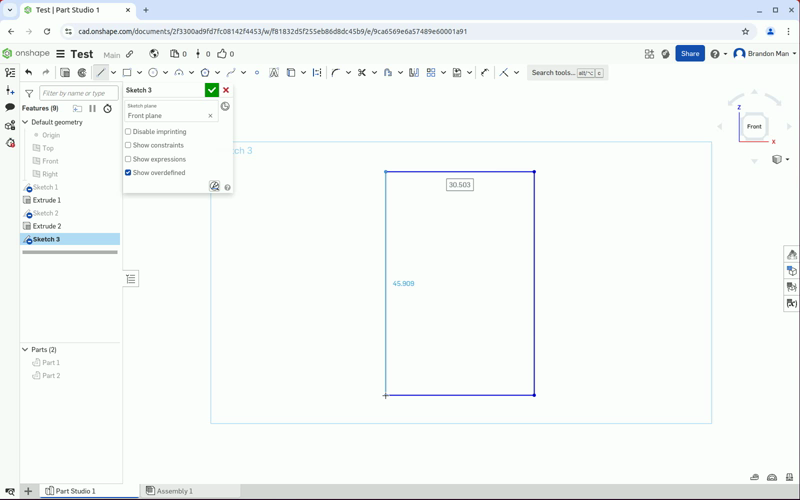
key_up(shift)
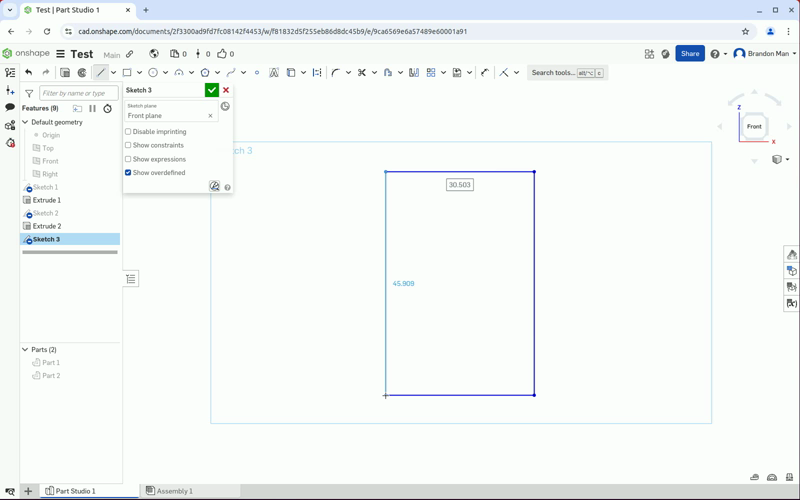
click(385, 395)
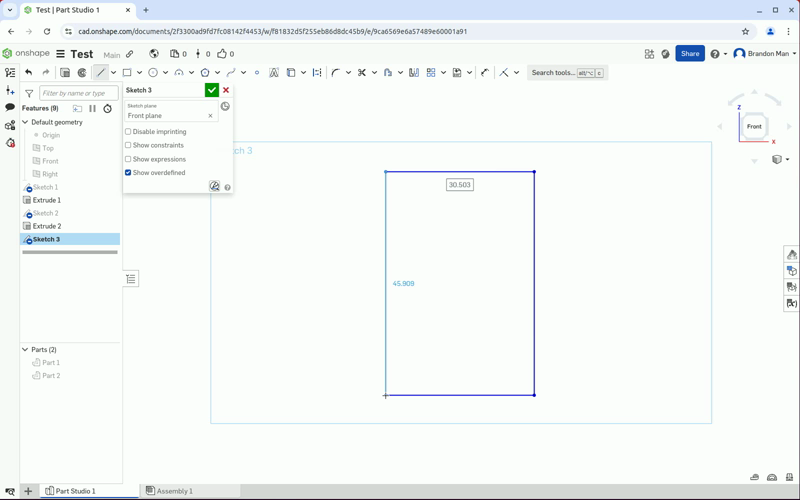
key(esc)
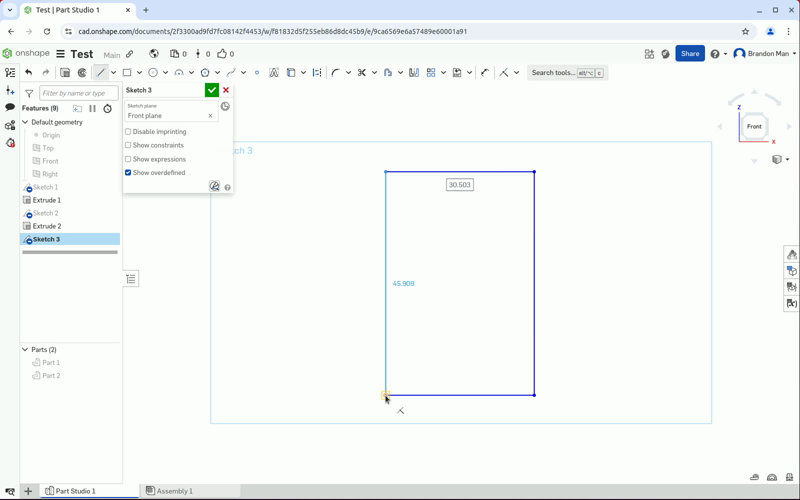
mouse_move(481, 357)
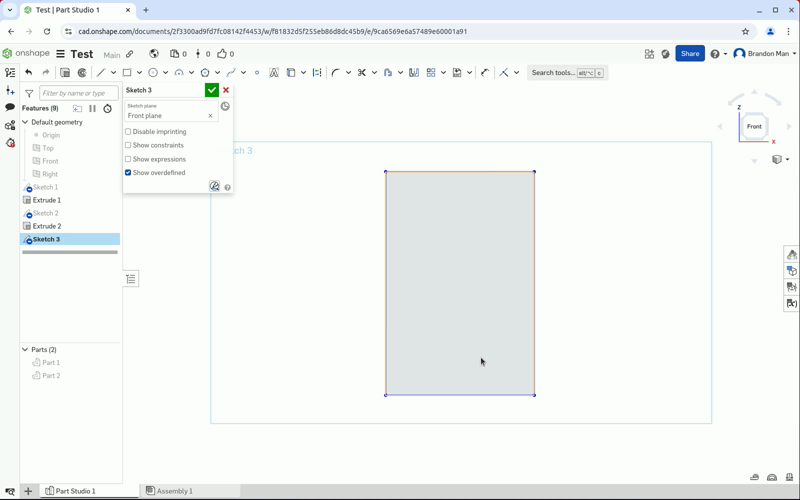
click(481, 357)
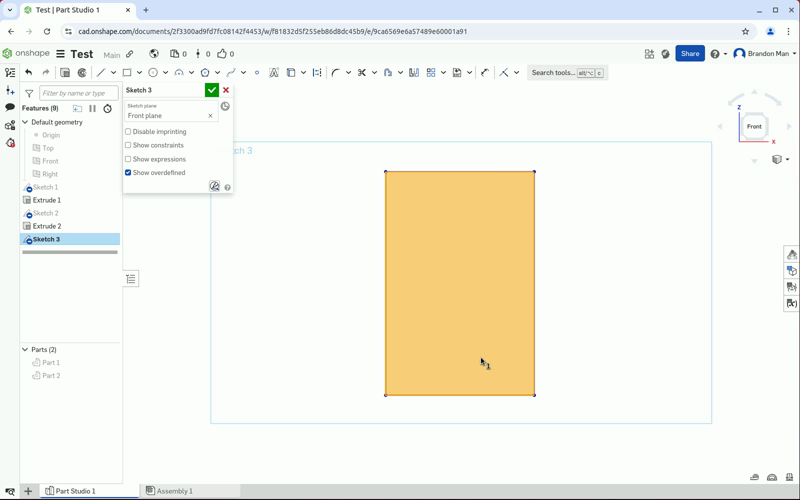
mouse_move(73, 352)
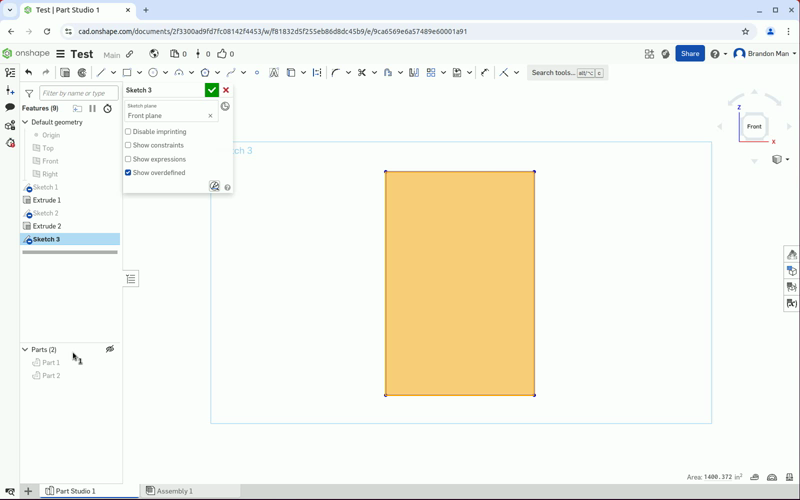
key(shift+y)
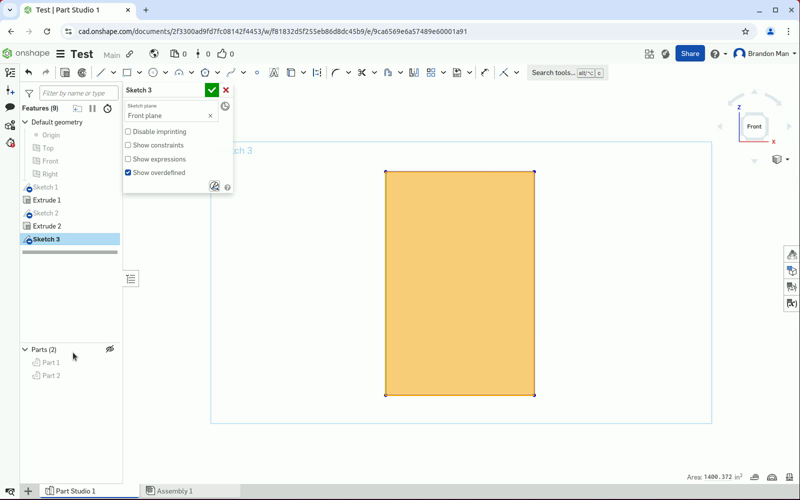
key(shift+e)
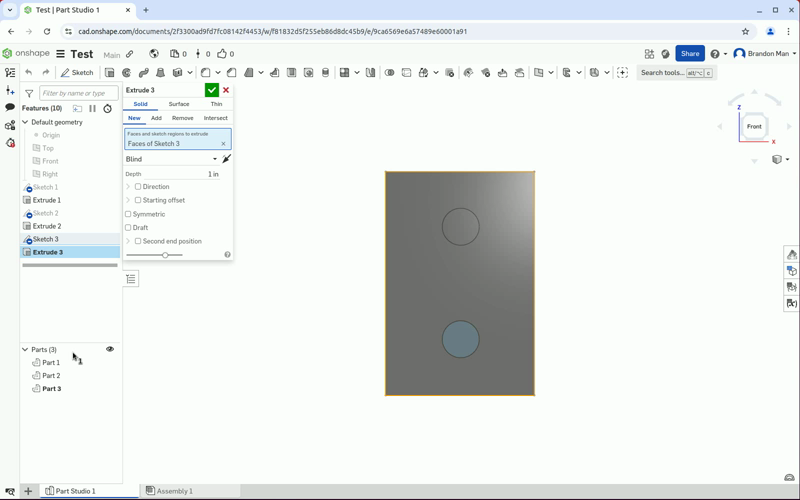
mouse_move(143, 106)
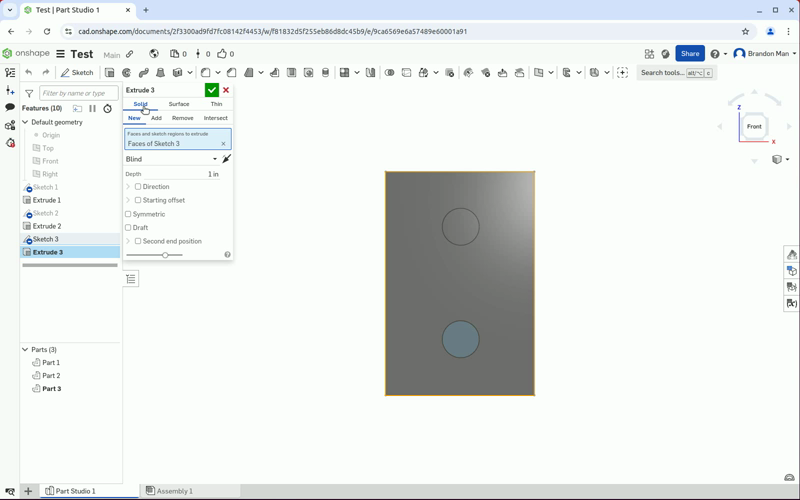
click(143, 106)
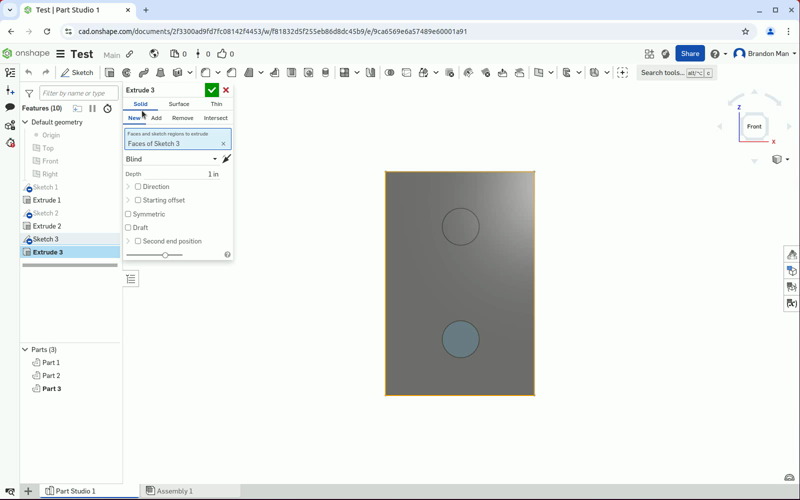
mouse_move(137, 120)
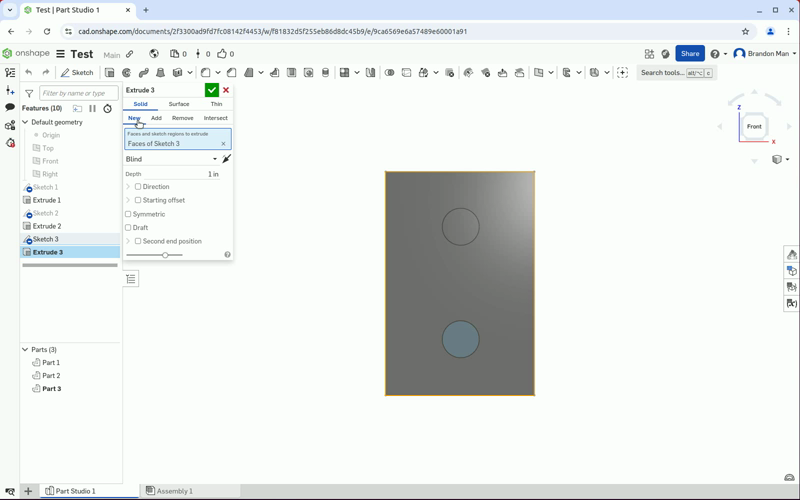
click(137, 120)
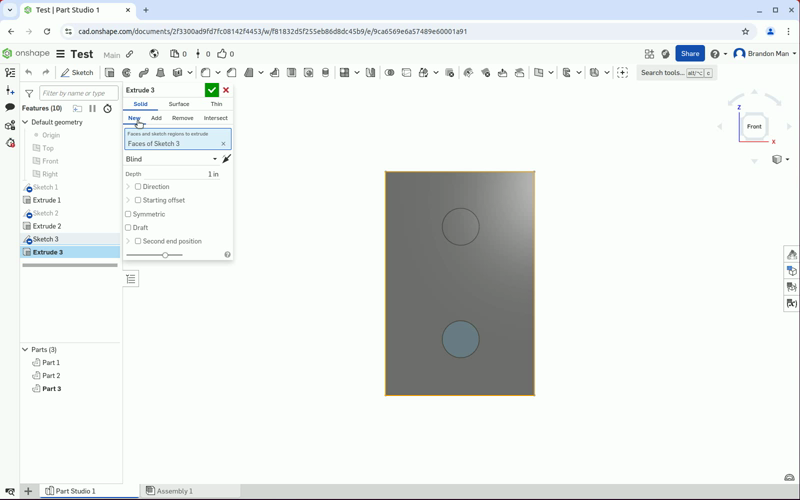
key(tab, 4)
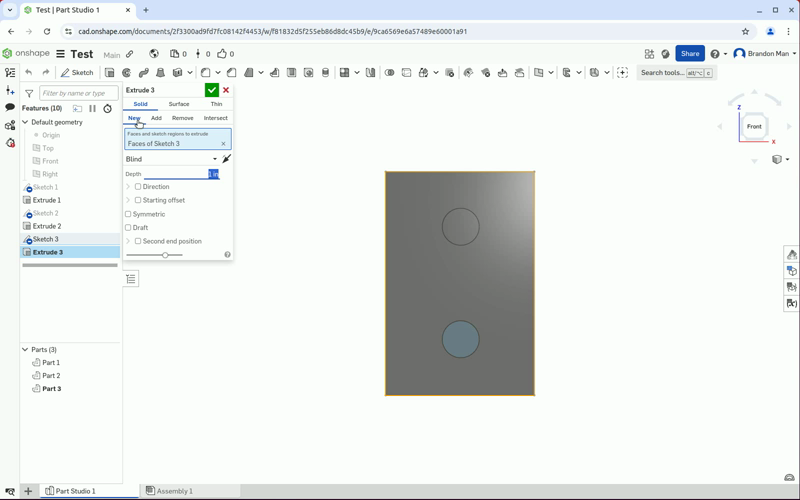
text(-6.258)
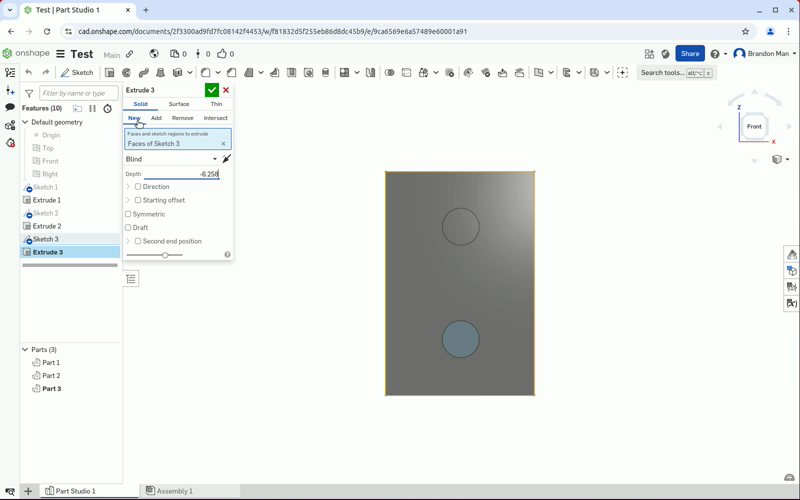
key(enter)
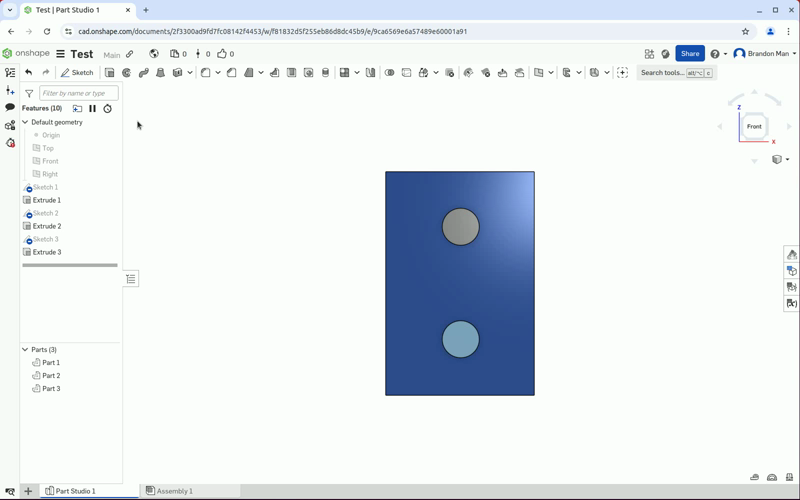
key(shift+h)
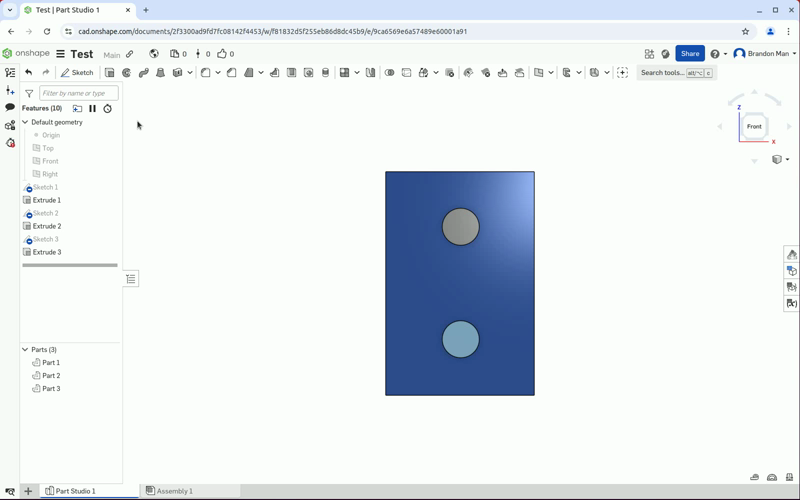
key(shift+h)
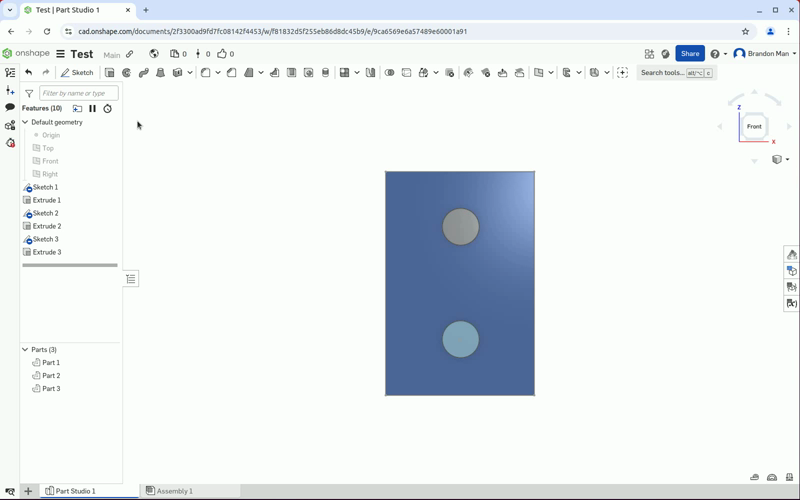
key(shift+7)
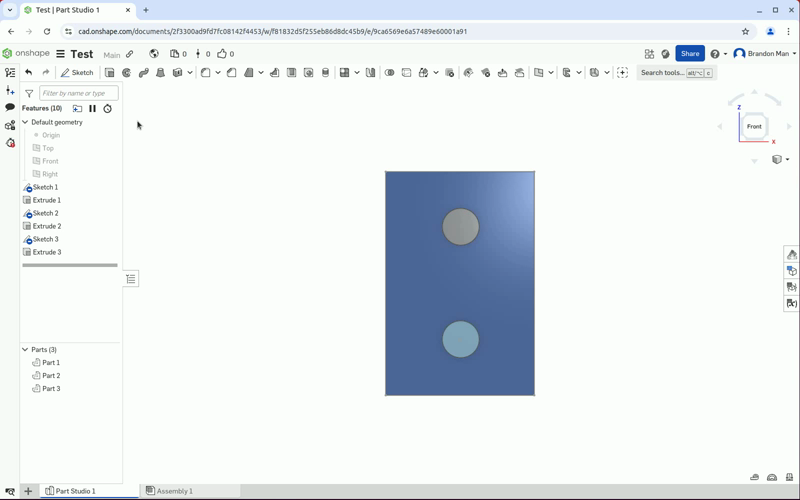
key(left, 2)
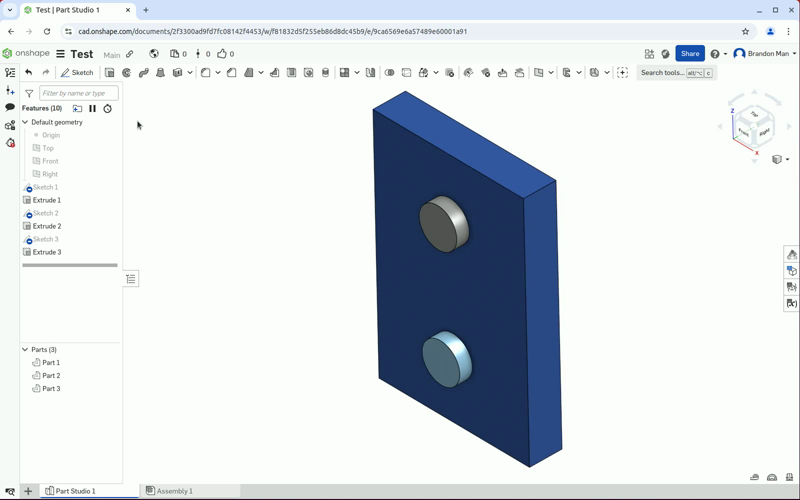
key(down, 2)
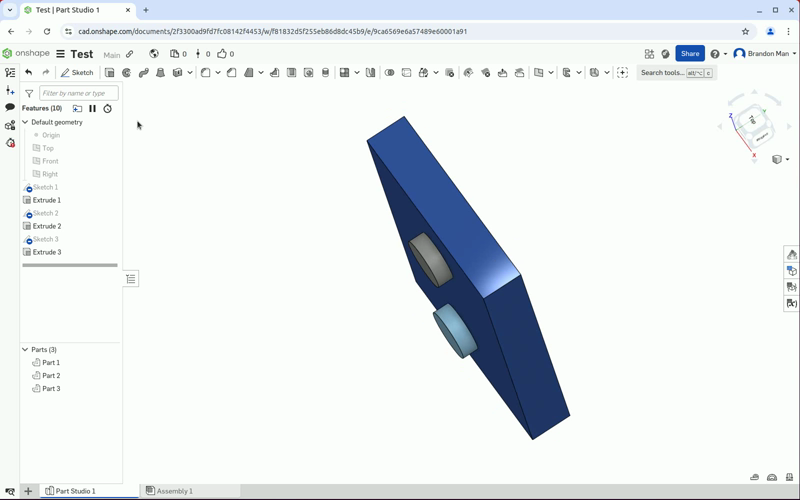
key(up, 2)
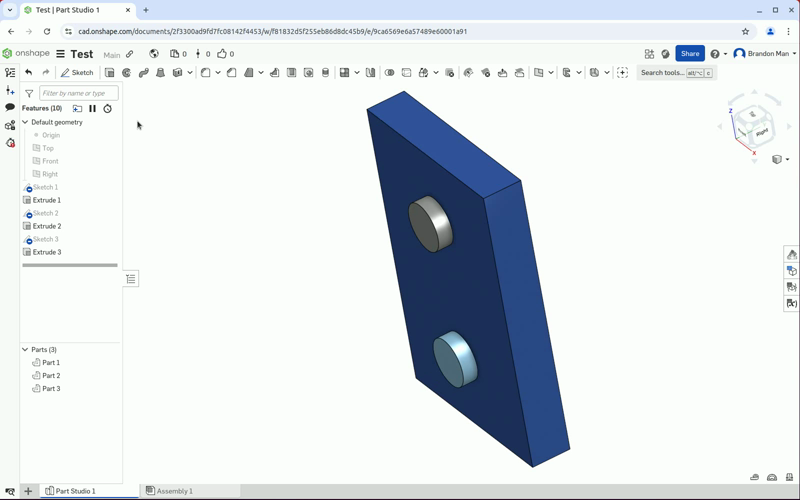
key(right, 2)
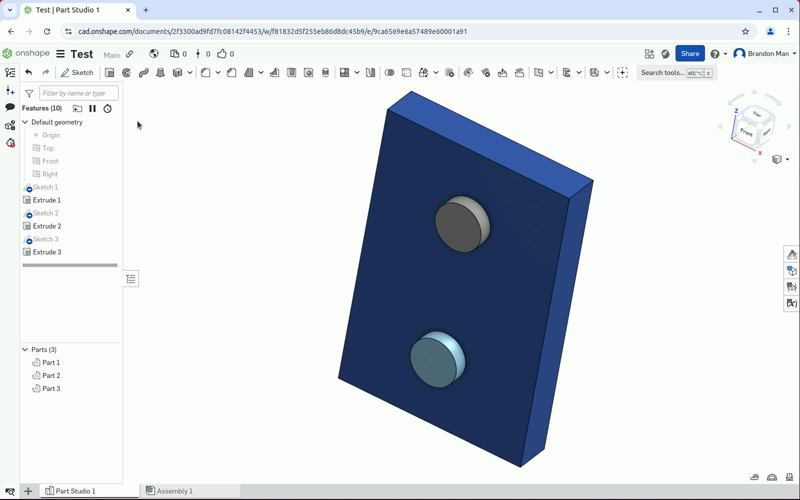
mouse_move(73, 189)
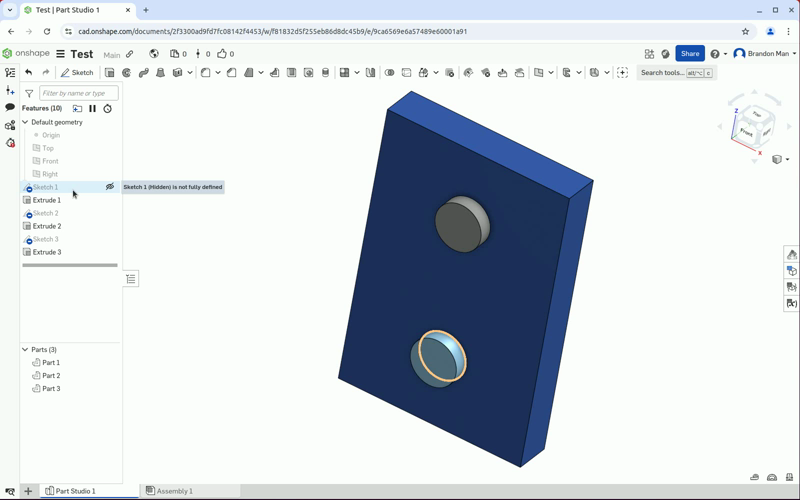
click(73, 189)